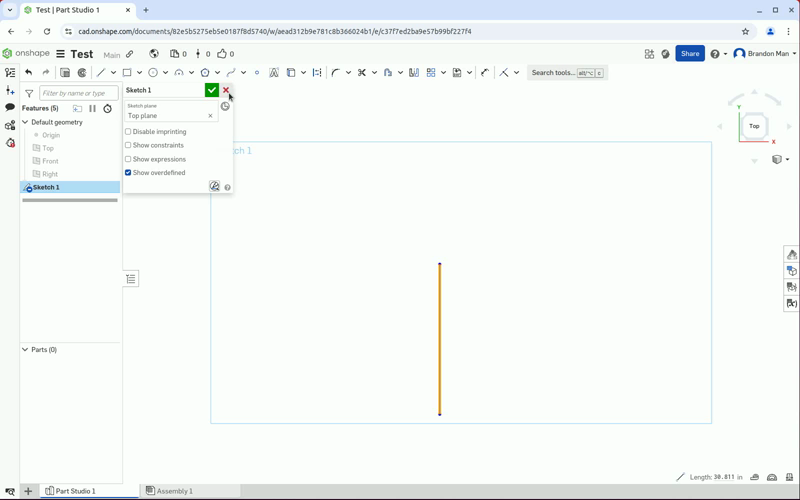
key(shift+h)
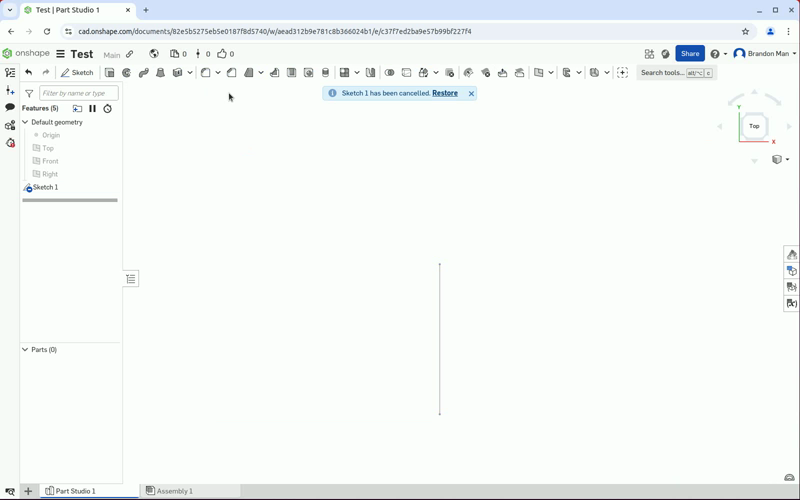
key(shift+s)
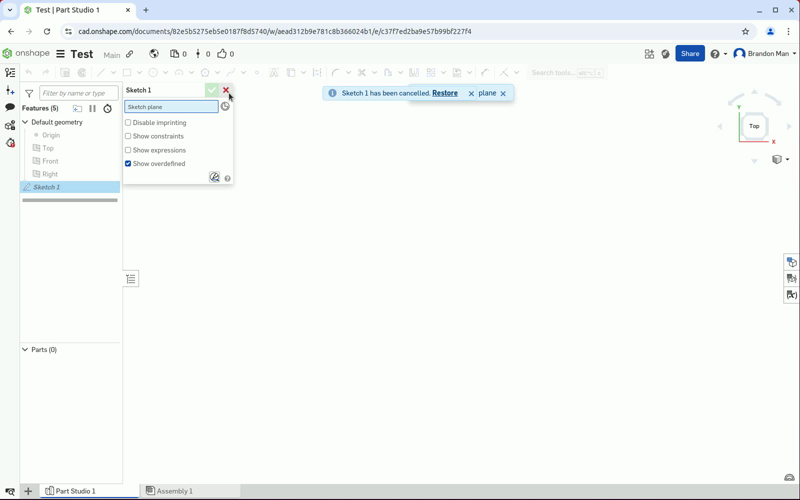
mouse_move(73, 150)
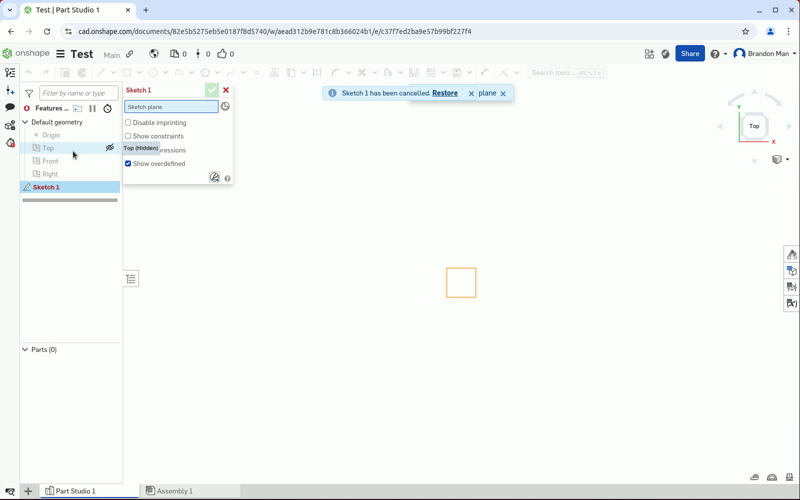
click(73, 150)
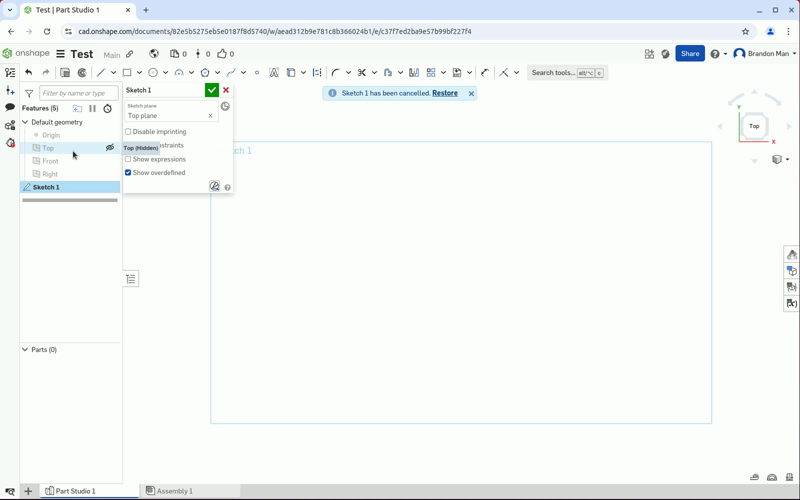
mouse_move(73, 352)
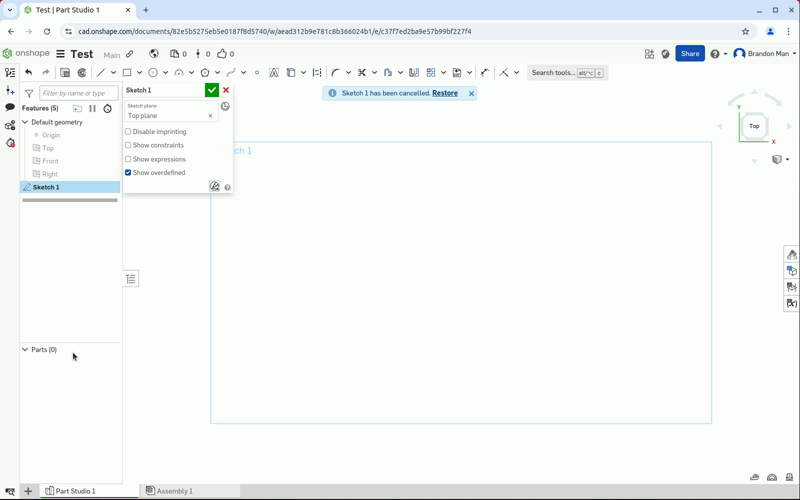
key(y)
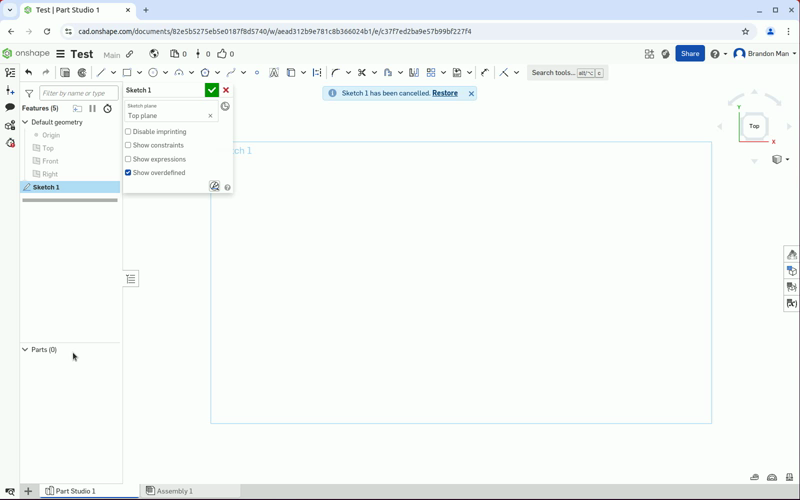
key(l)
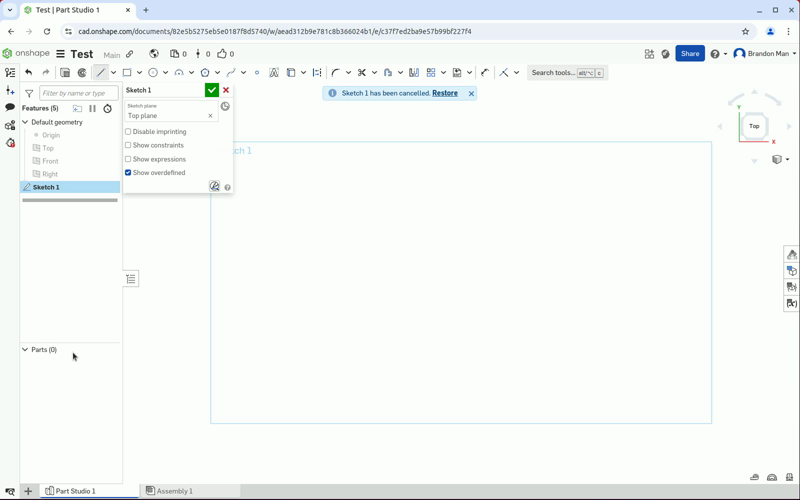
key_down(shift)
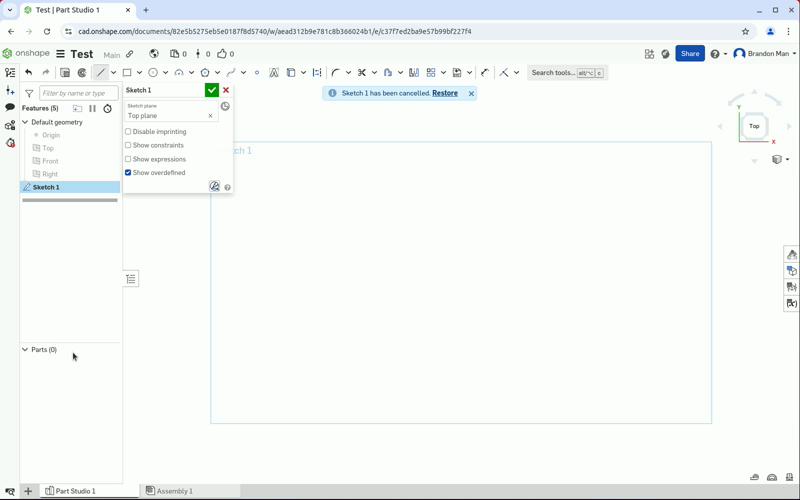
mouse_move(363, 339)
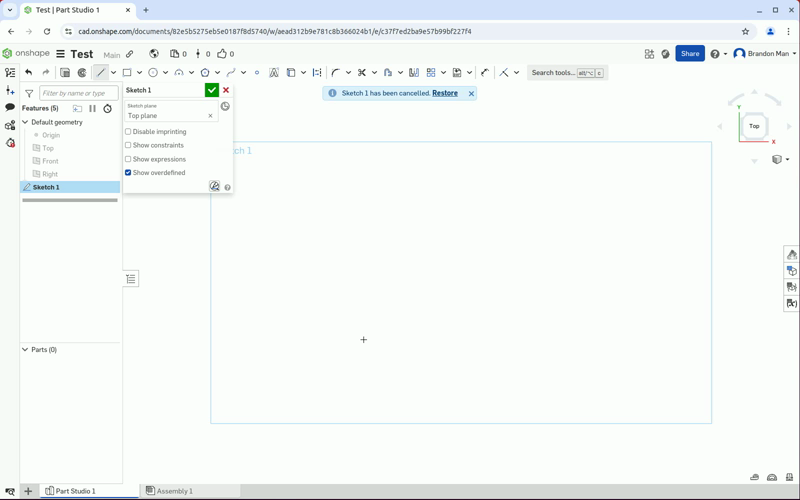
click(363, 339)
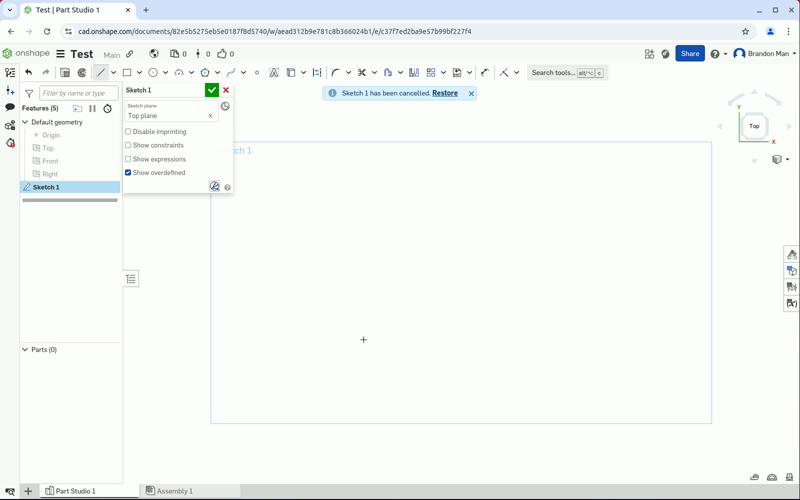
key_up(shift)
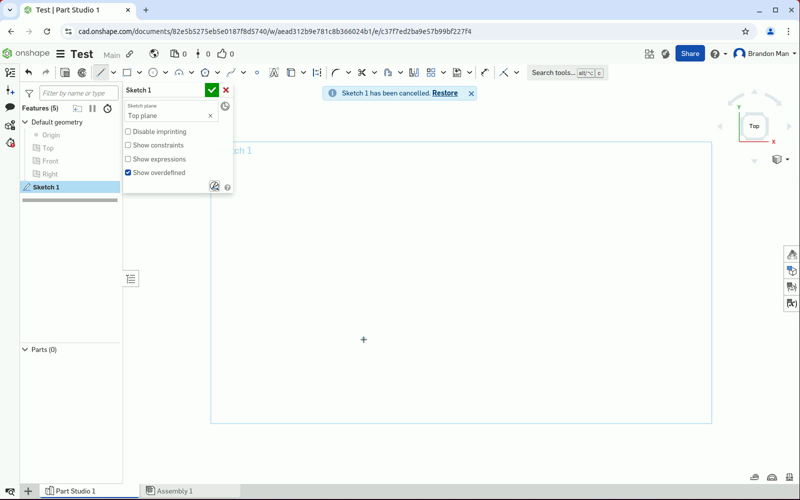
key_down(shift)
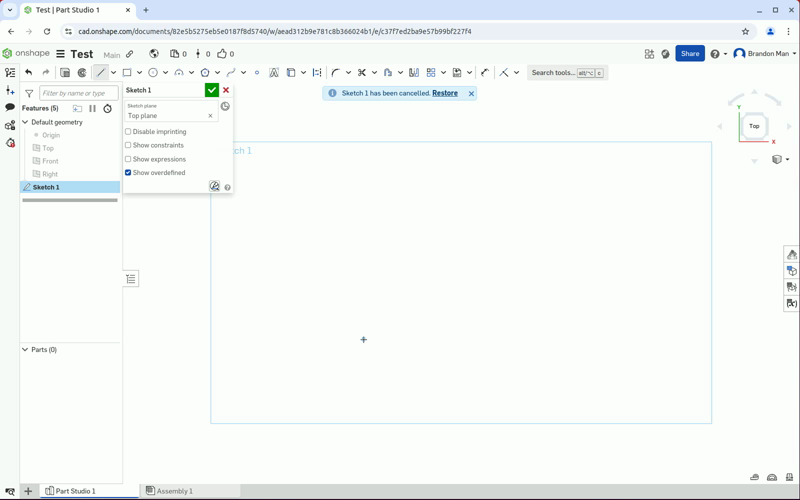
mouse_move(461, 394)
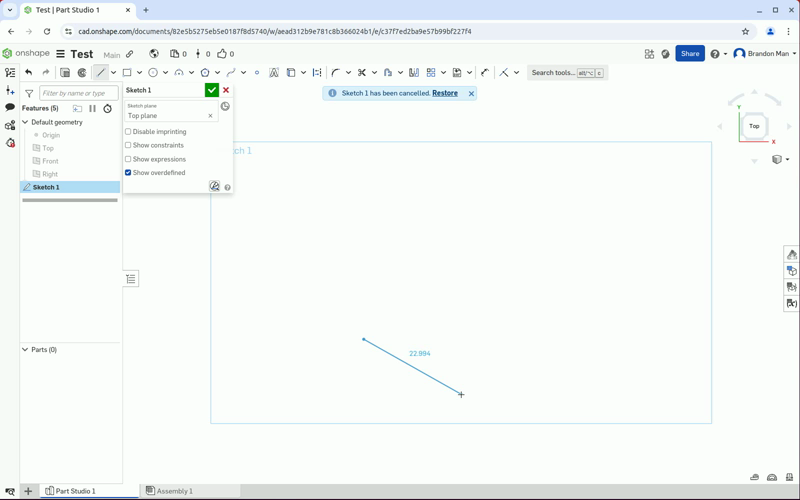
click(461, 394)
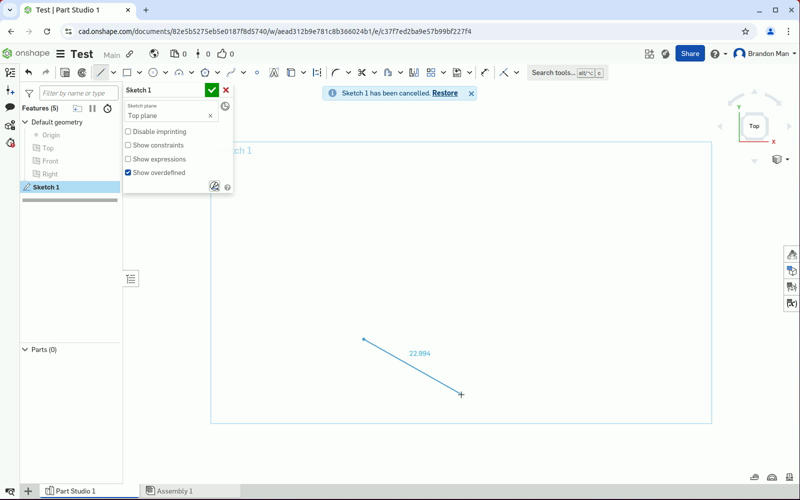
key_up(shift)
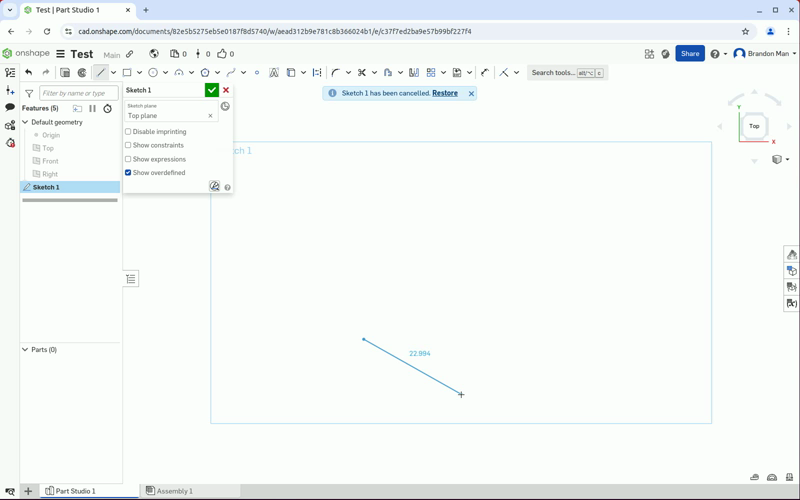
key_down(shift)
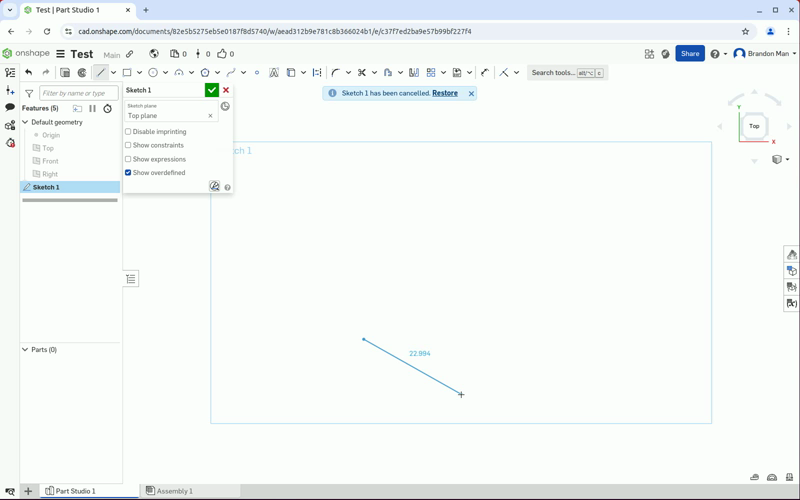
mouse_move(557, 339)
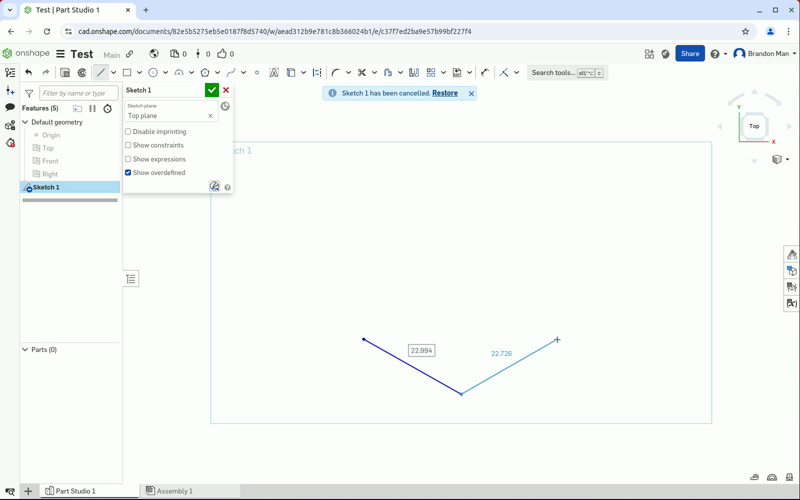
click(557, 339)
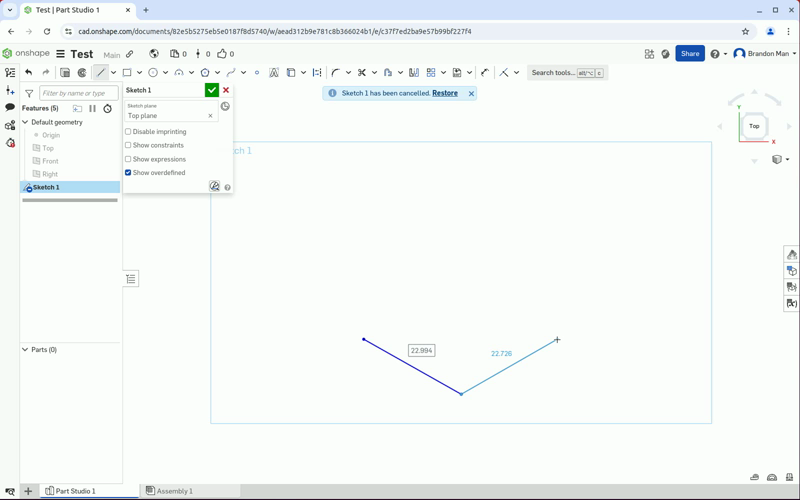
key_up(shift)
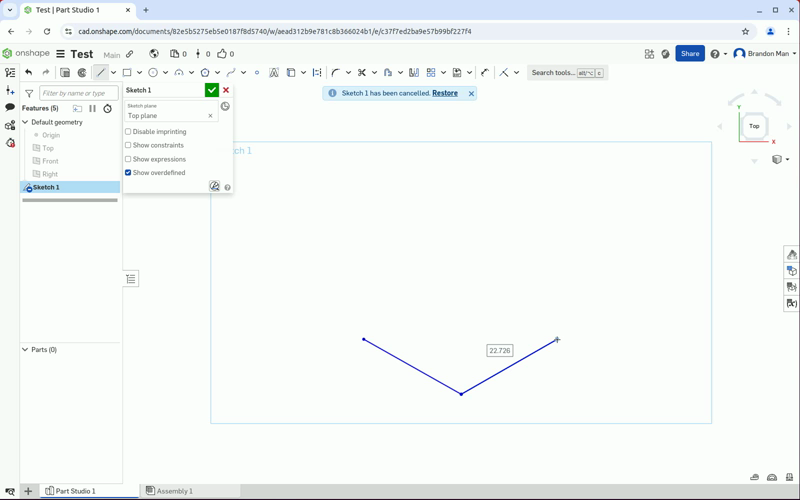
key_down(shift)
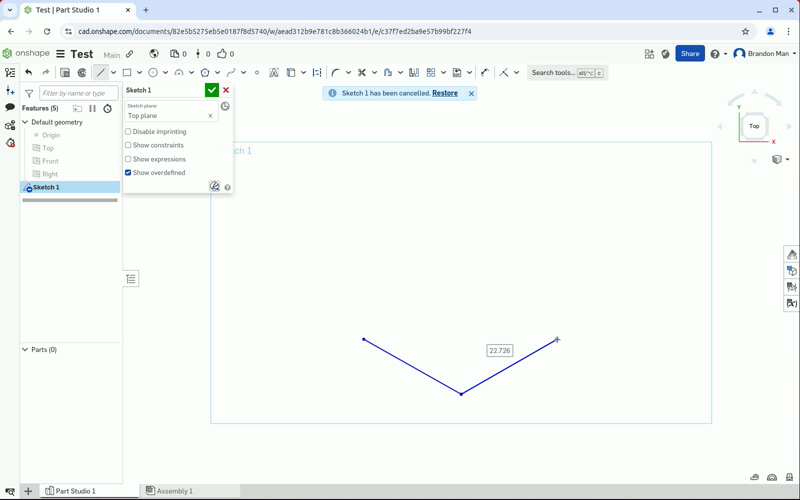
mouse_move(557, 227)
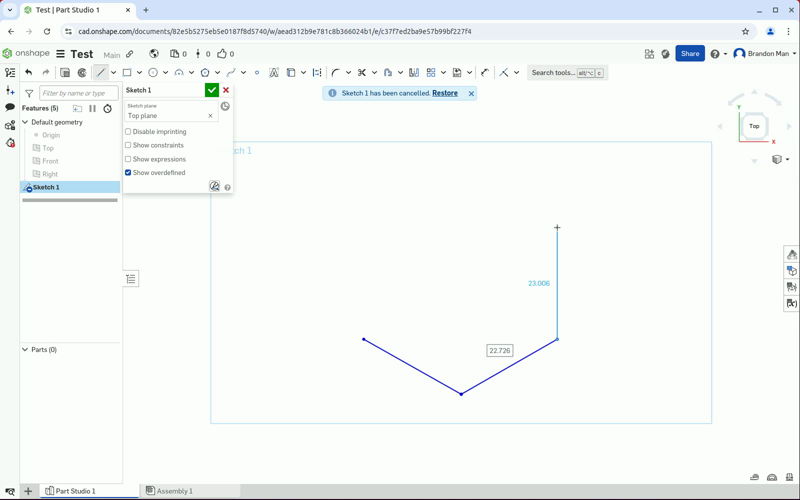
click(557, 227)
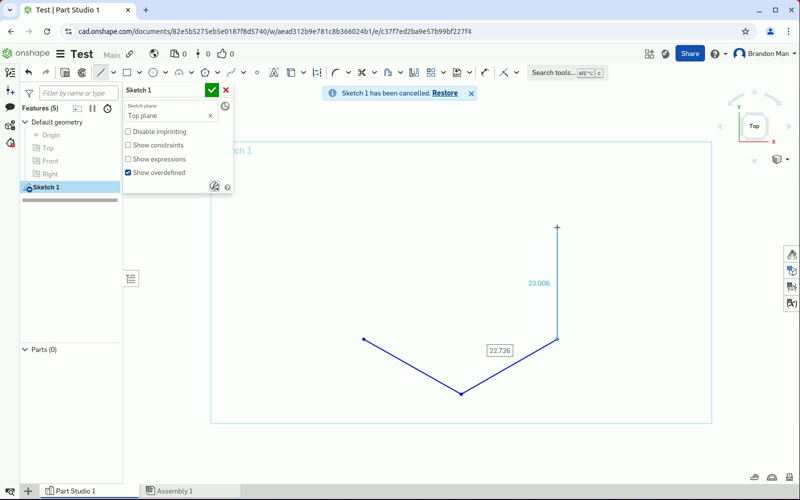
key_up(shift)
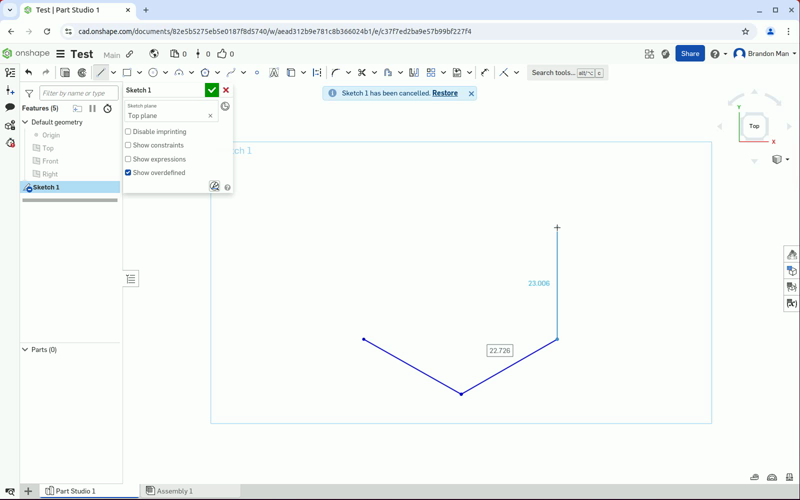
key_down(shift)
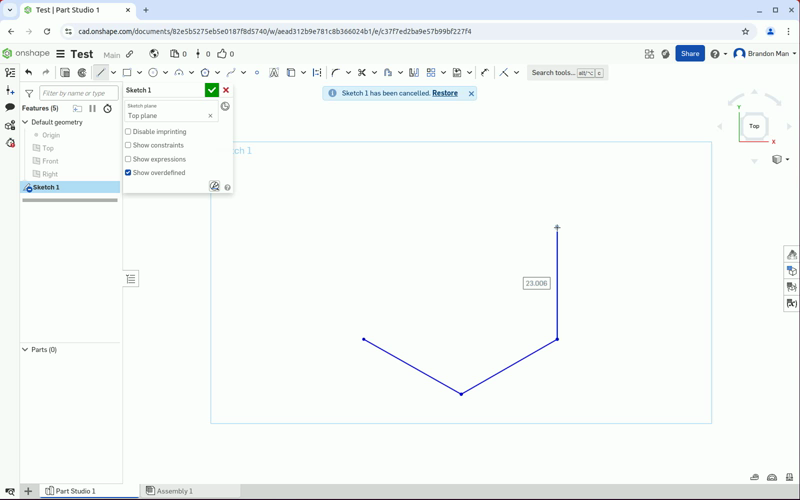
mouse_move(461, 171)
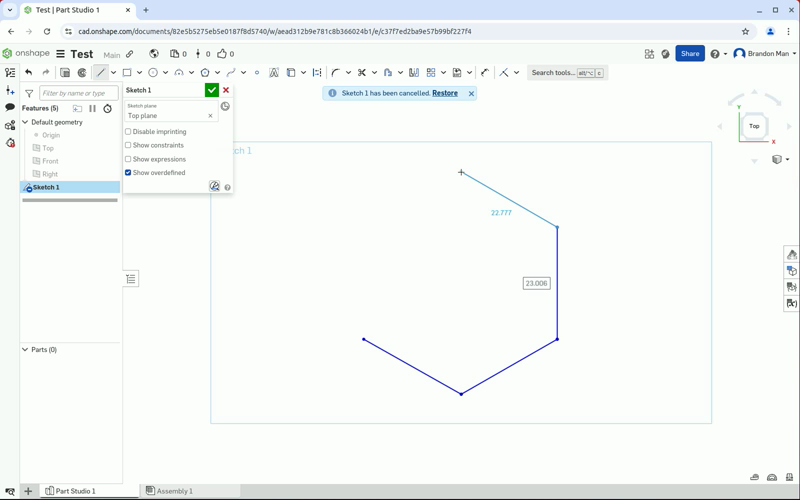
click(461, 171)
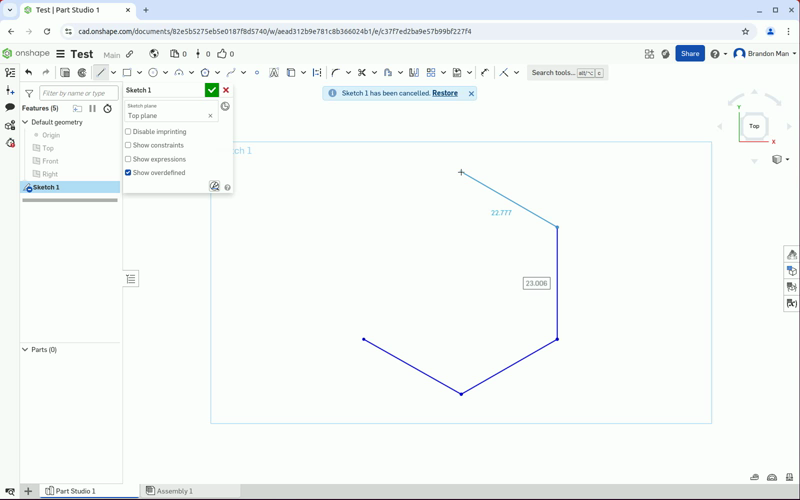
key_up(shift)
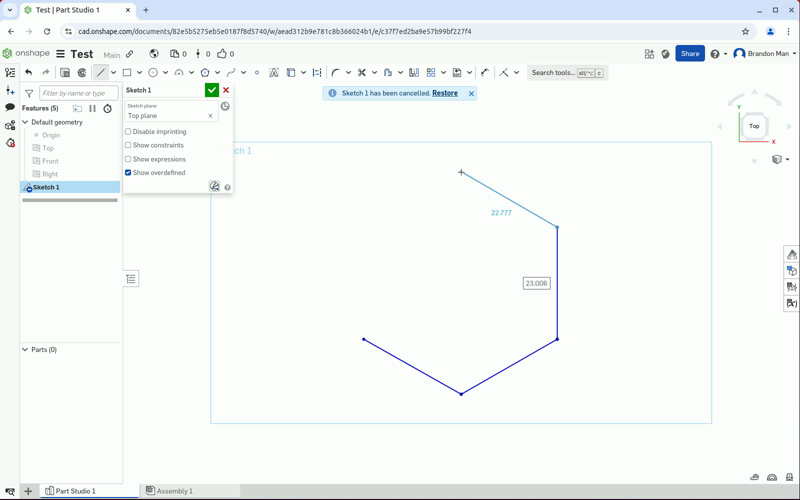
key_down(shift)
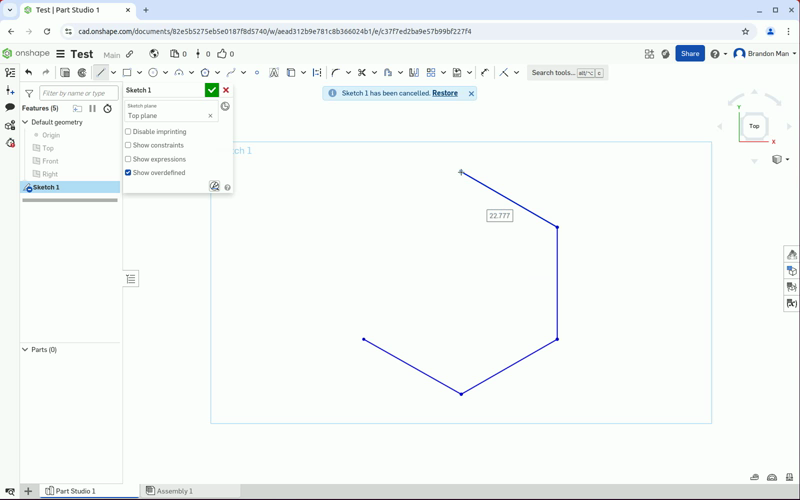
mouse_move(363, 227)
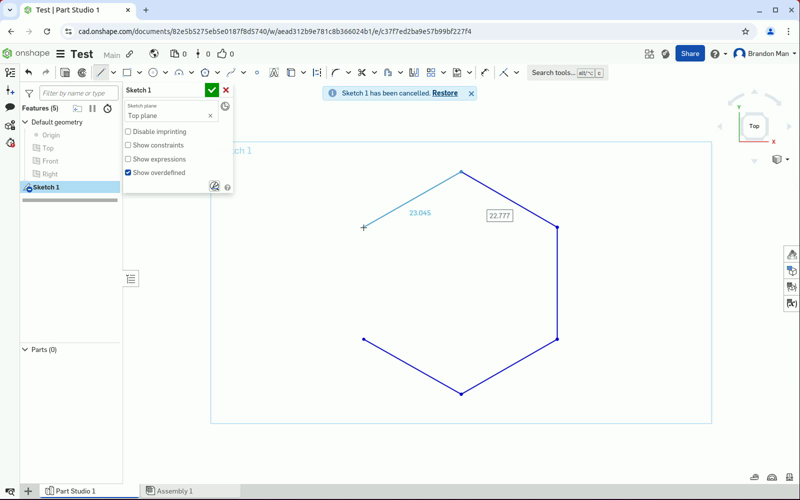
click(363, 227)
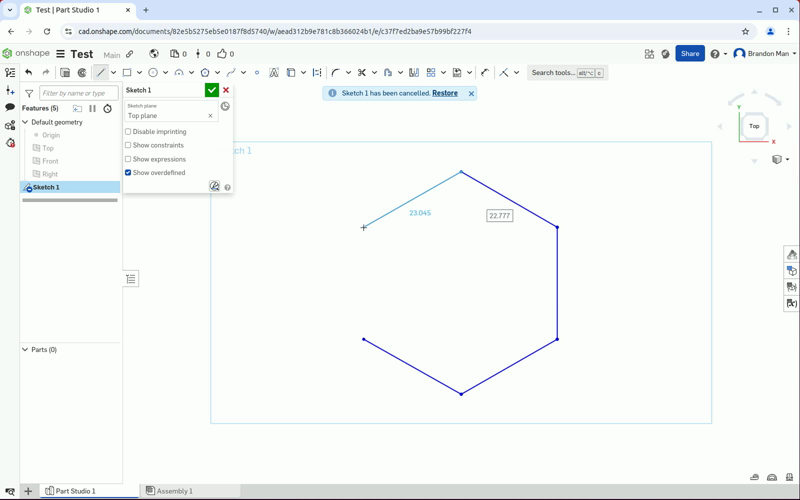
key_up(shift)
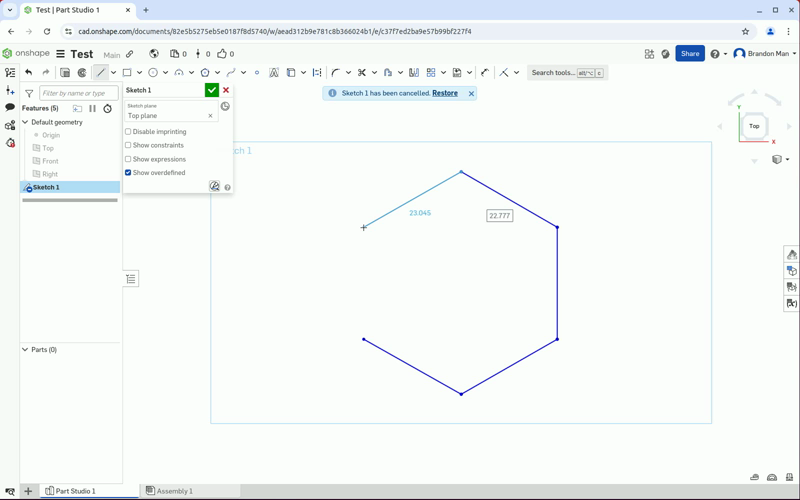
key_down(shift)
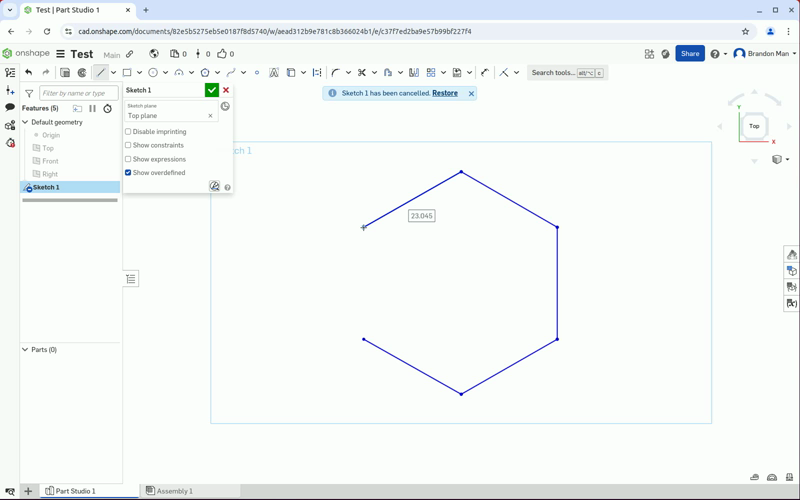
mouse_move(363, 339)
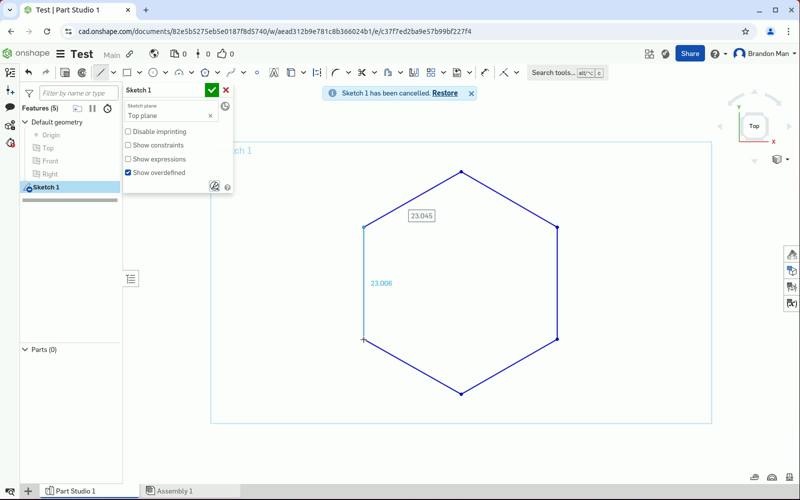
key_up(shift)
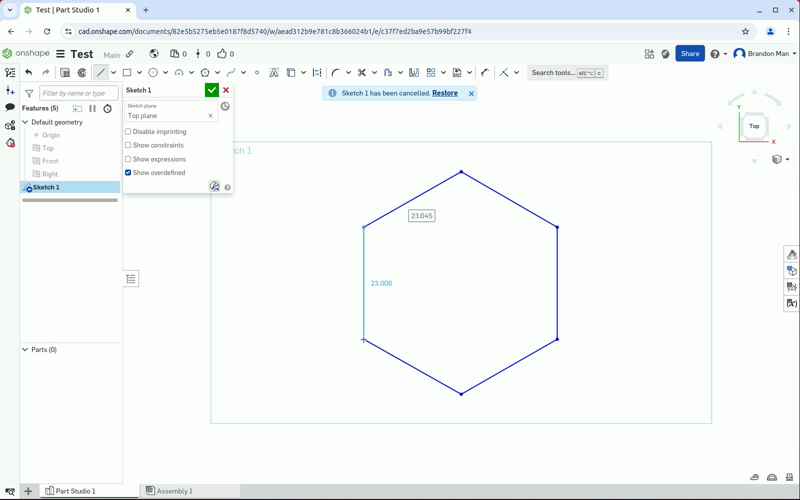
click(363, 339)
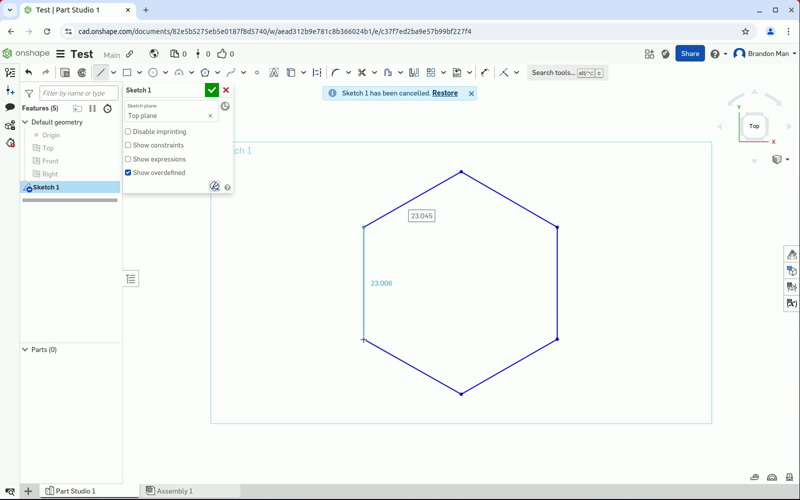
key(esc)
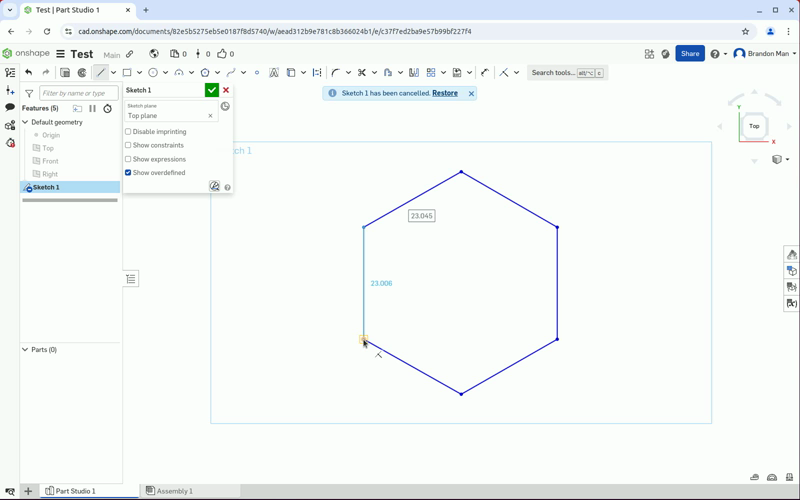
key(c)
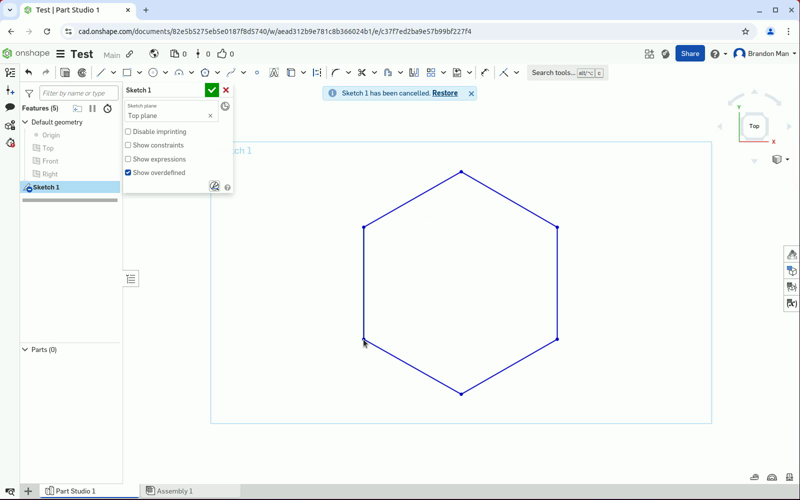
key_down(shift)
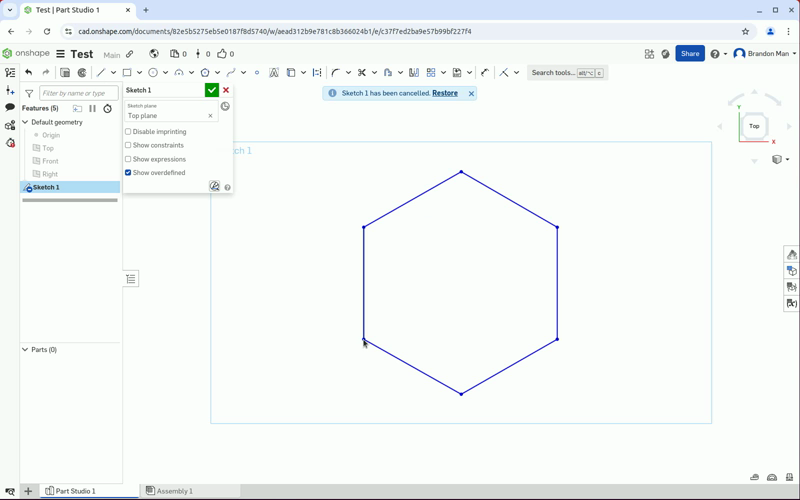
mouse_move(461, 284)
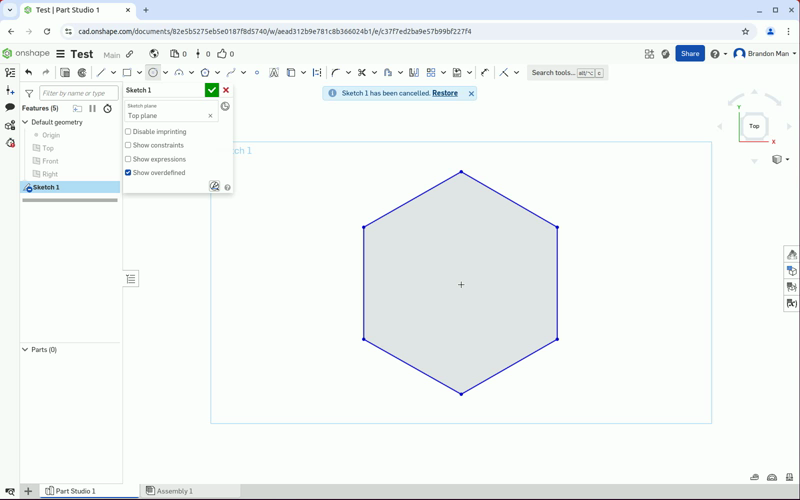
click(461, 284)
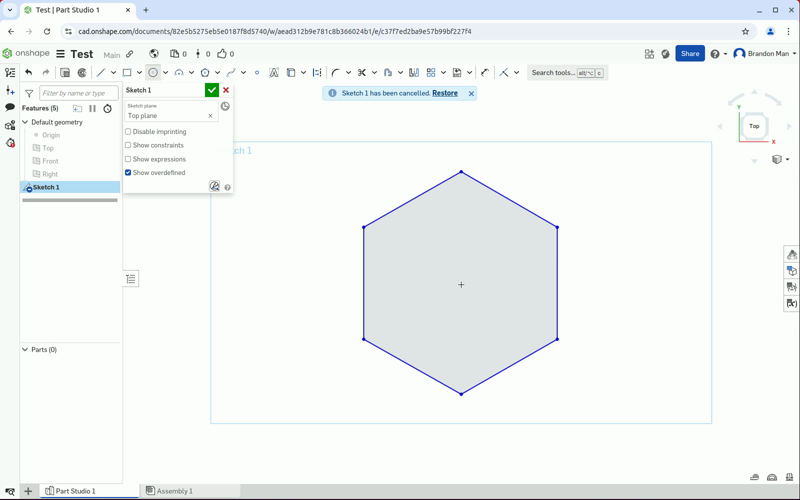
key_up(shift)
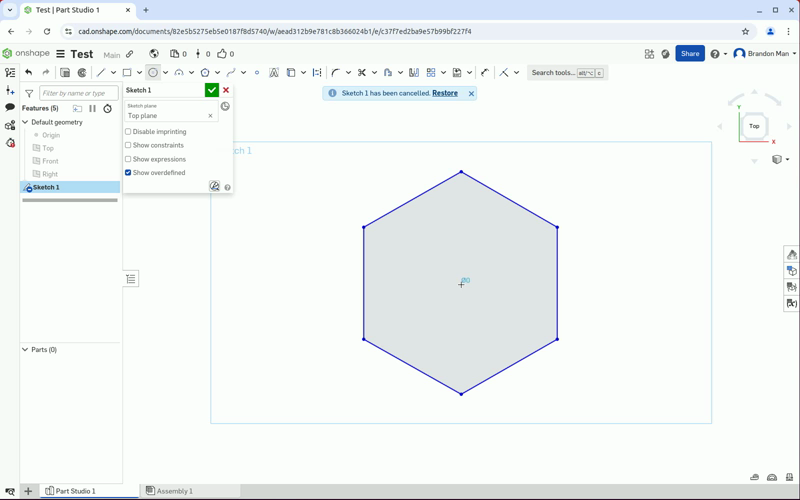
mouse_move(549, 284)
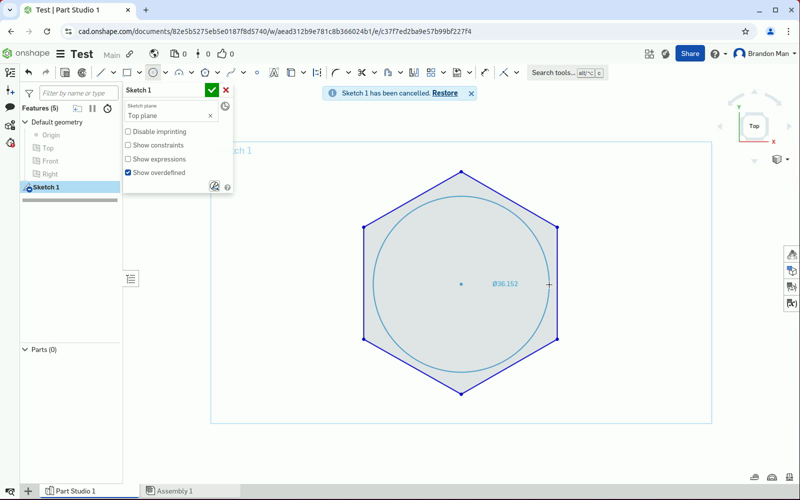
click(549, 284)
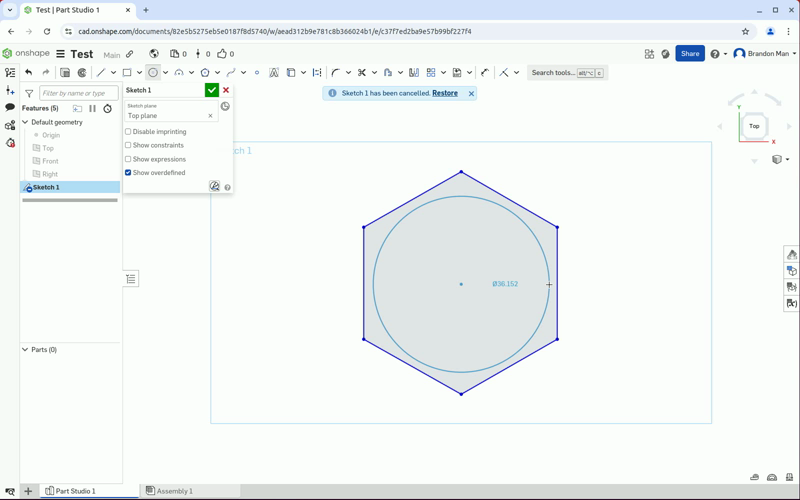
key(esc)
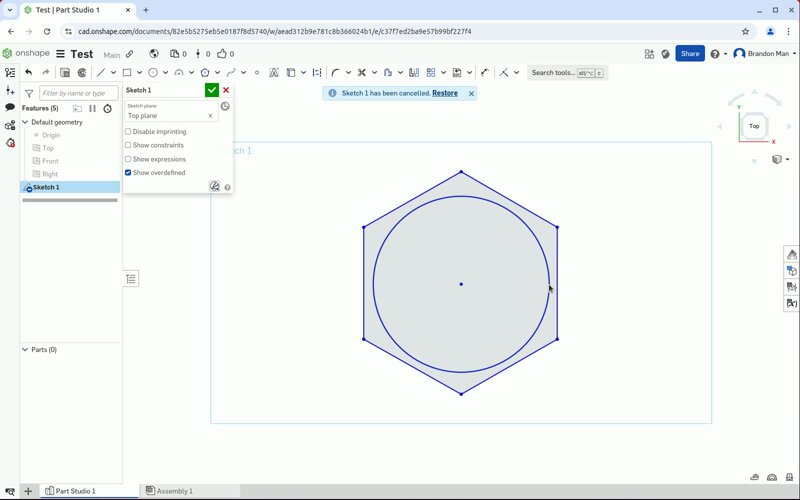
mouse_move(375, 325)
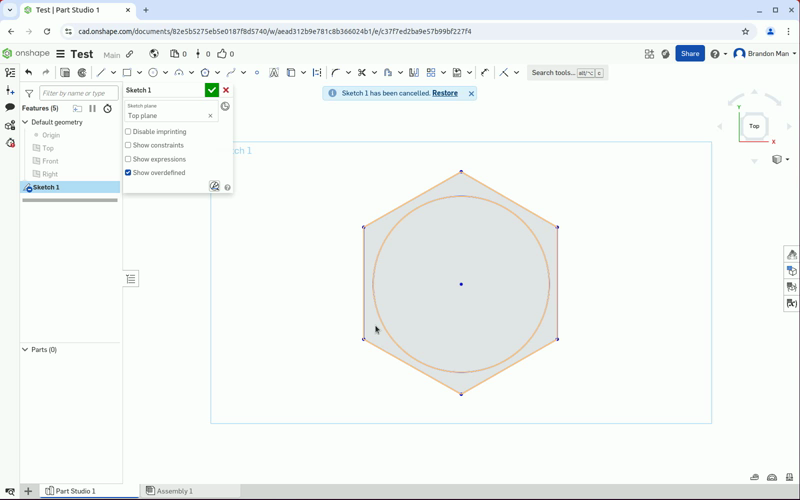
click(375, 325)
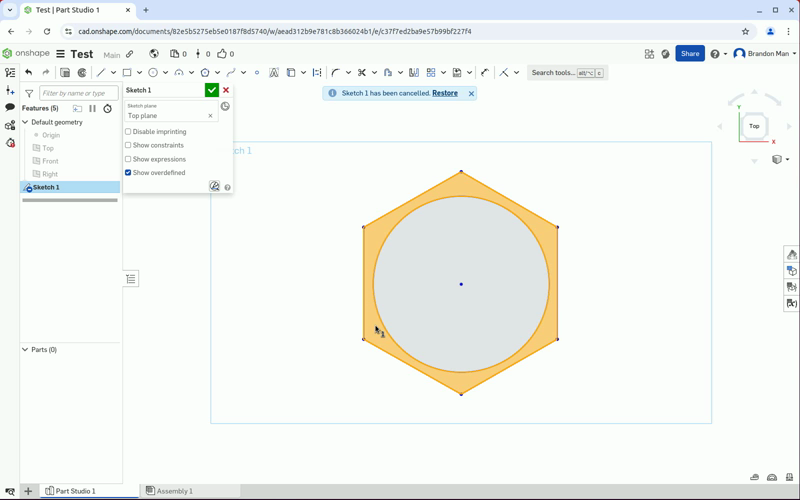
mouse_move(73, 352)
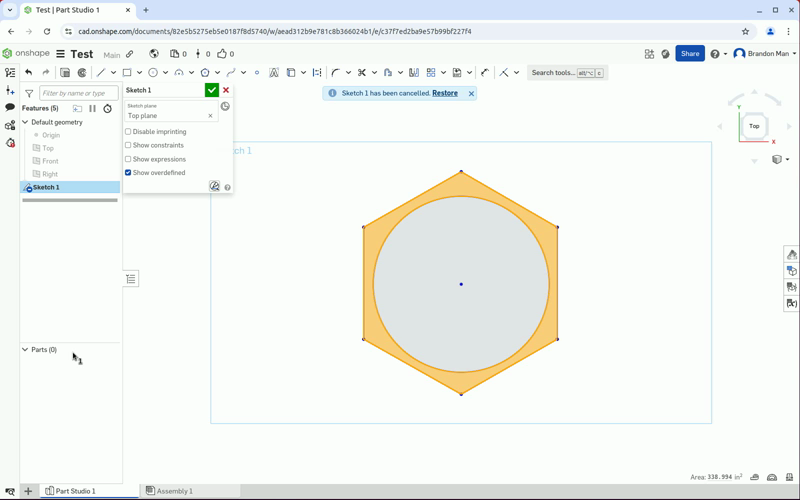
key(shift+y)
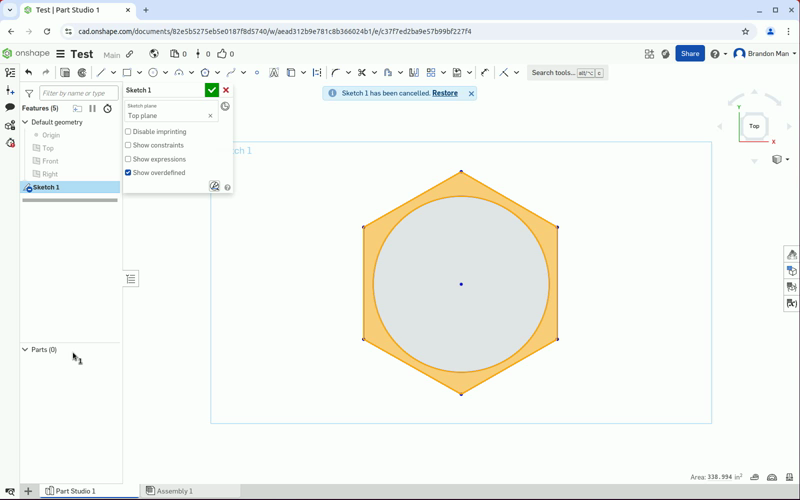
key(shift+e)
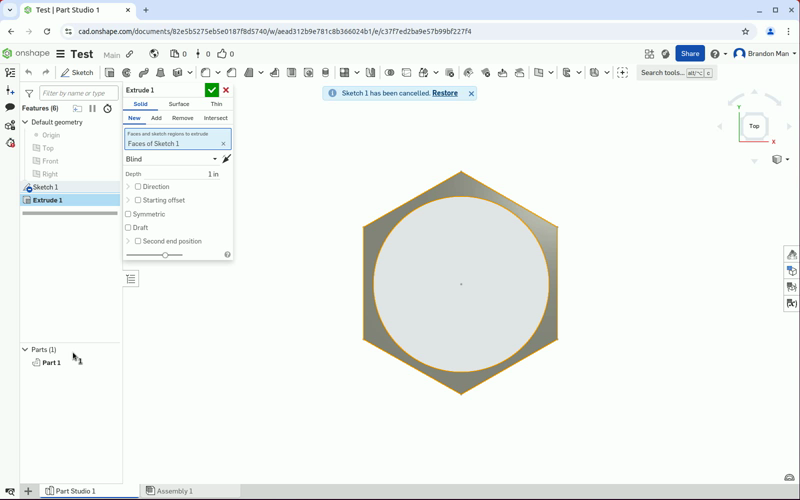
mouse_move(143, 106)
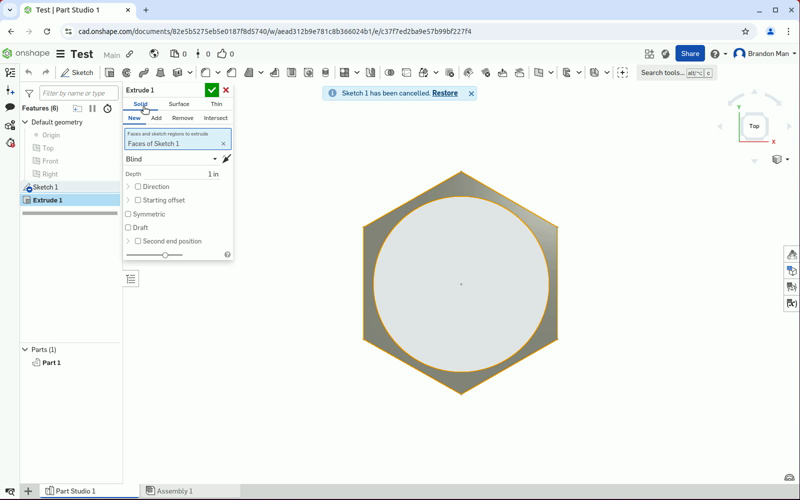
click(143, 106)
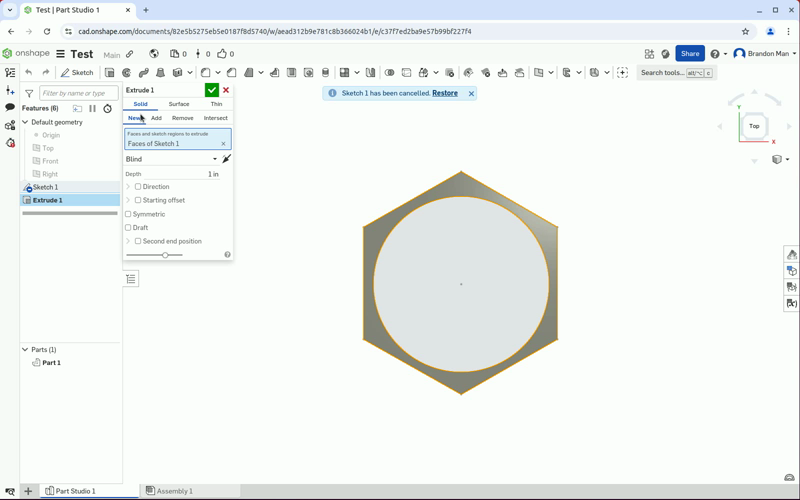
mouse_move(137, 120)
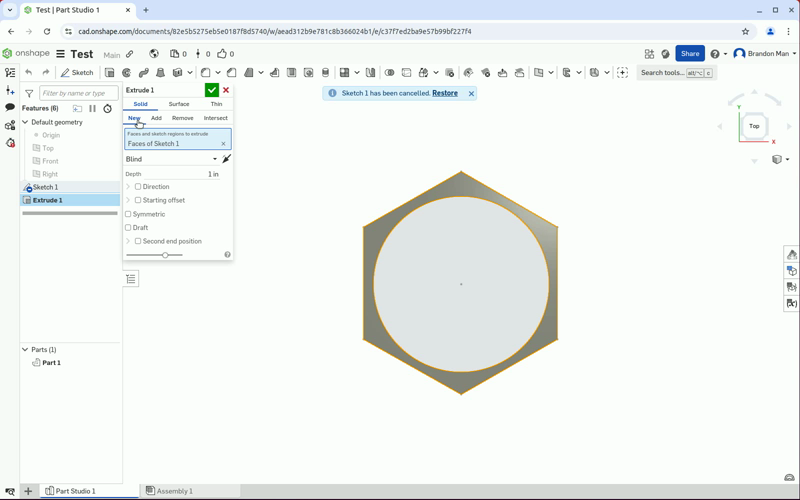
click(137, 120)
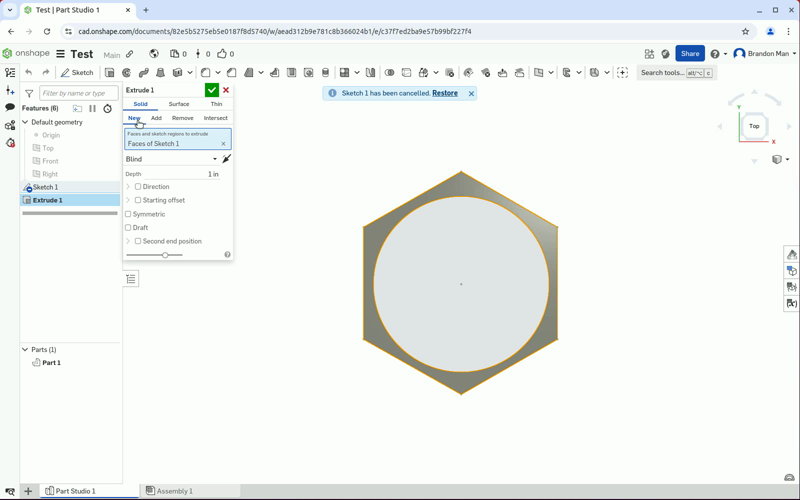
key(tab, 4)
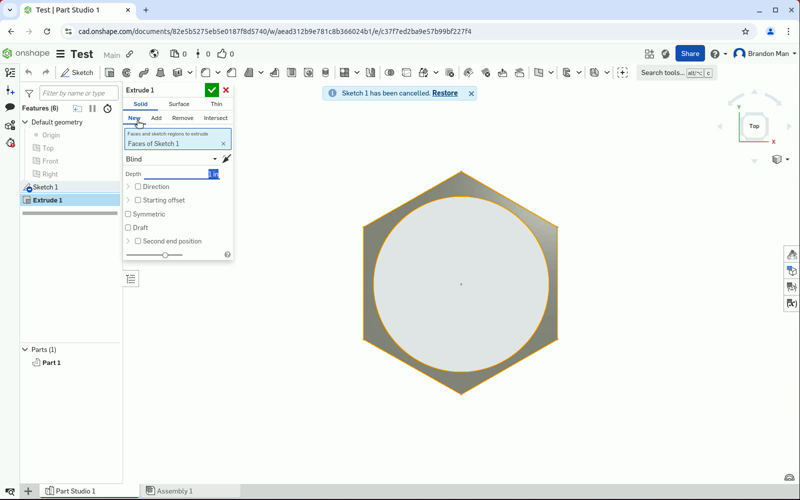
text(8.906)
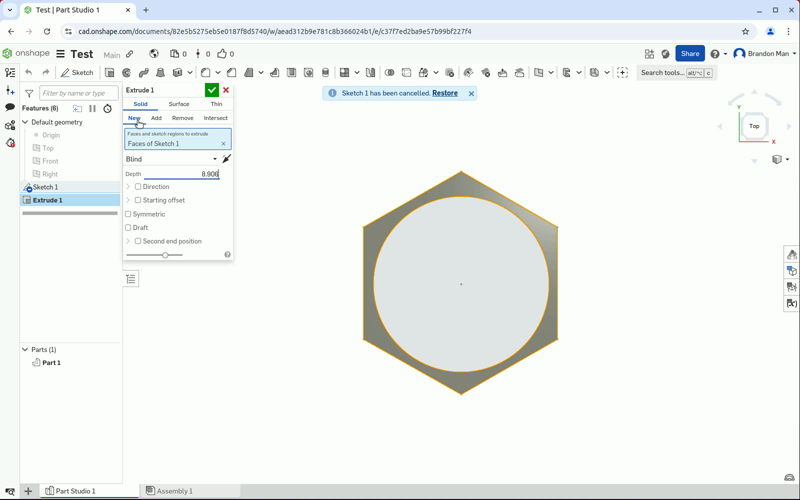
key(enter)
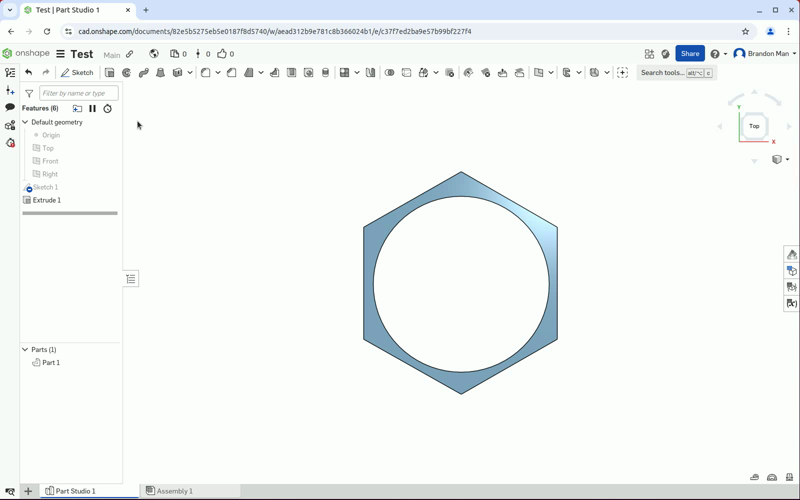
key(shift+h)
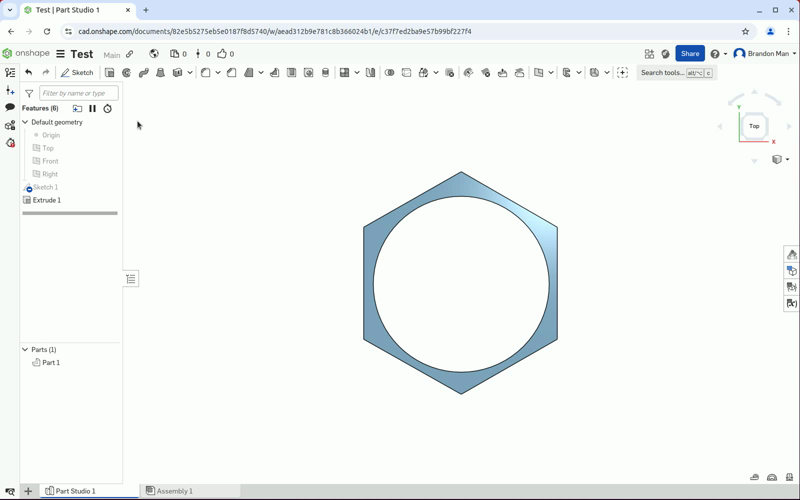
key(shift+h)
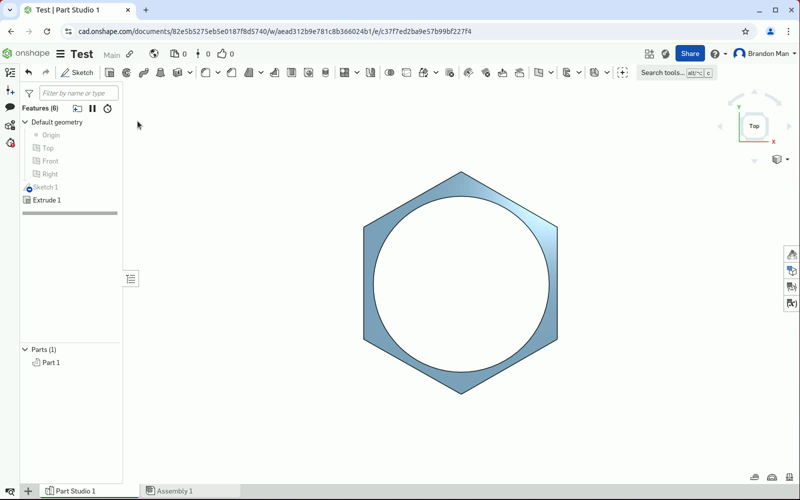
mouse_move(73, 189)
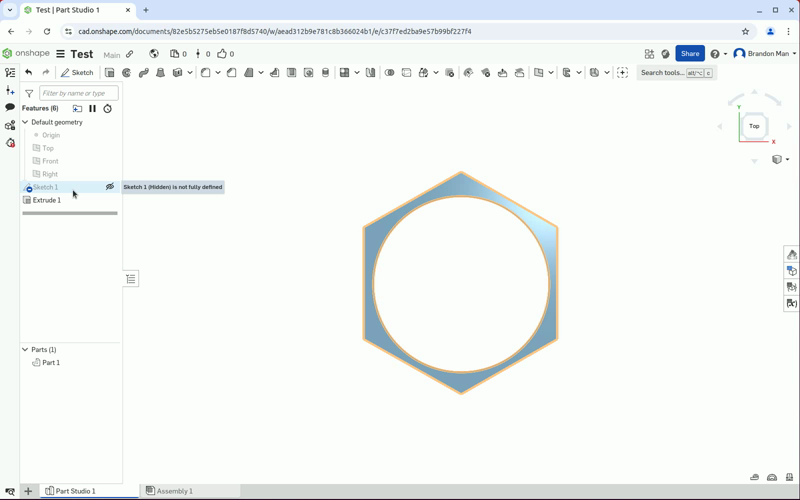
click(73, 189)
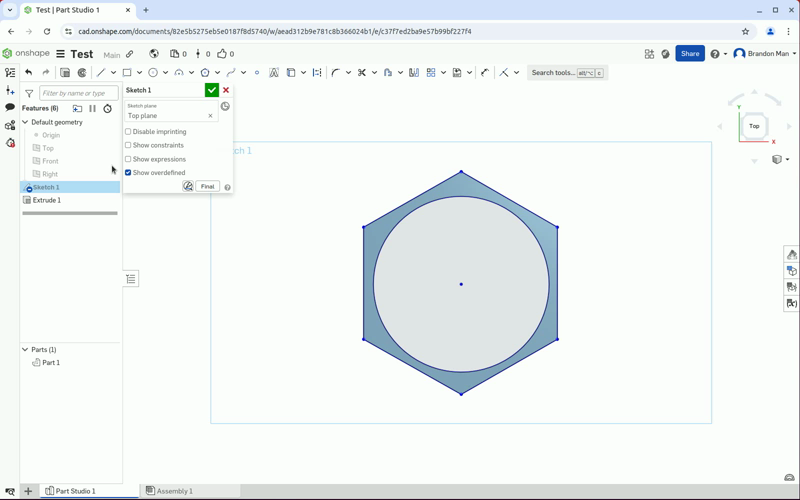
mouse_move(229, 92)
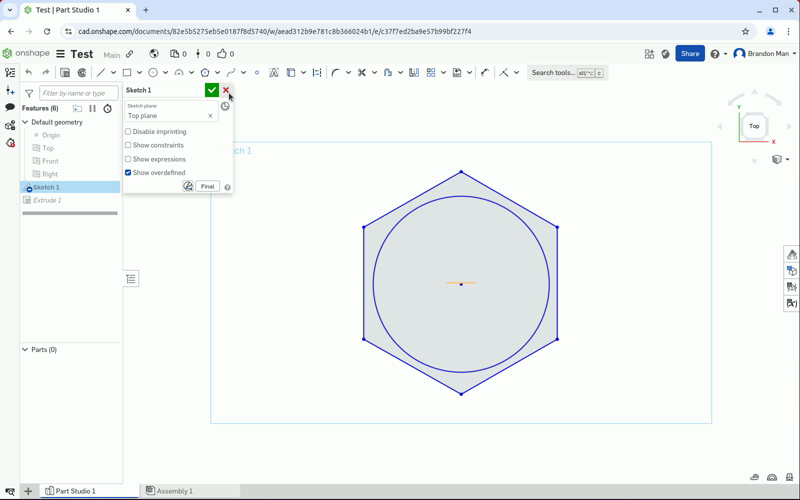
click(229, 92)
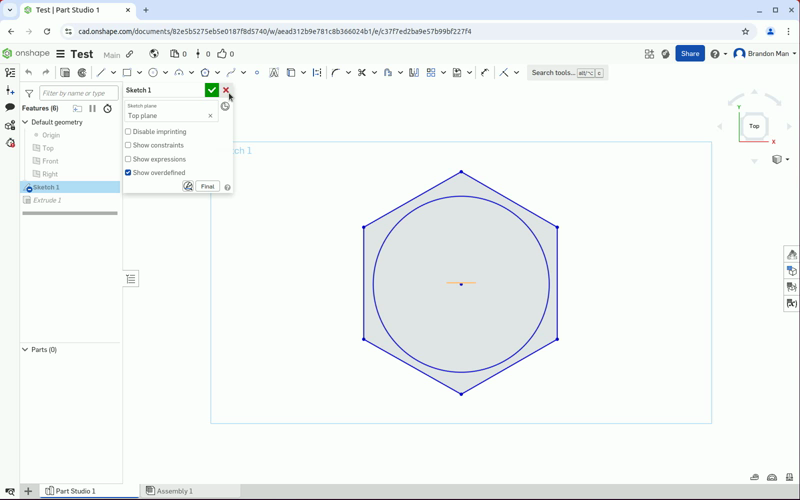
key(shift+s)
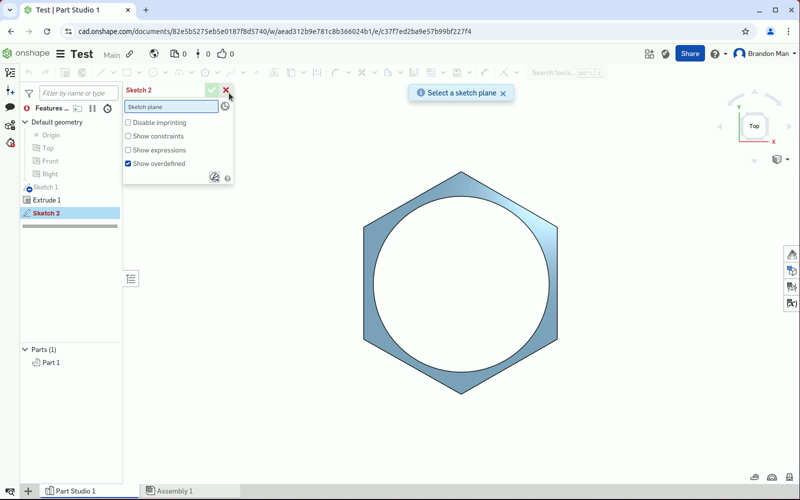
mouse_move(73, 150)
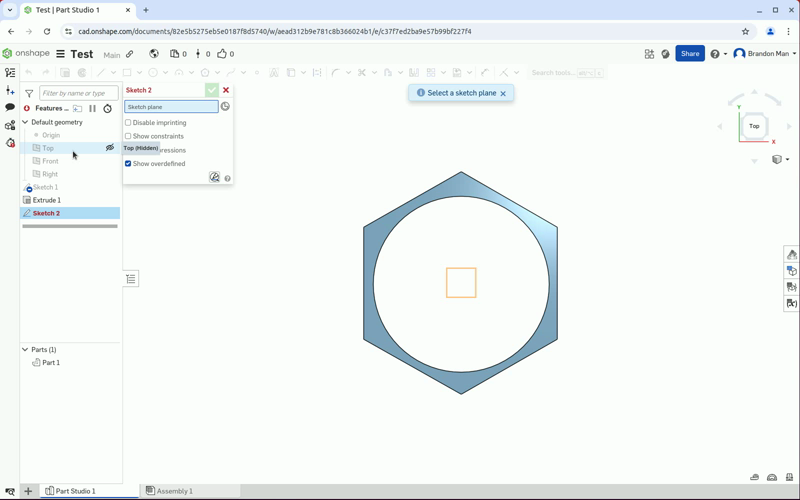
click(73, 150)
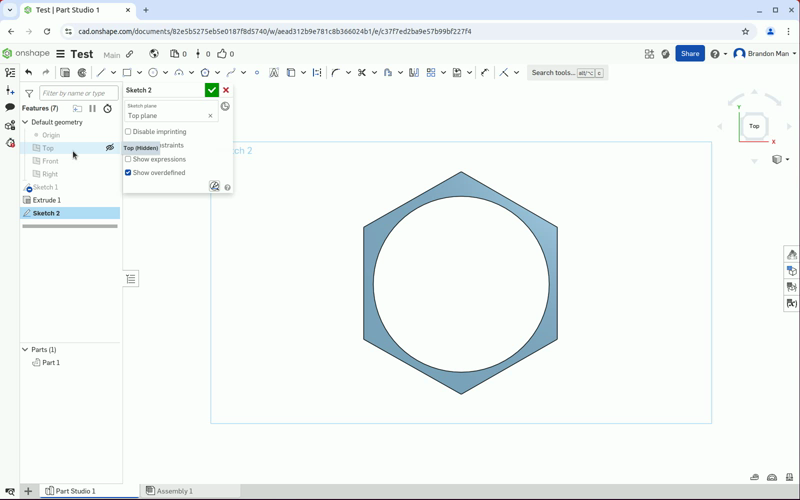
mouse_move(73, 352)
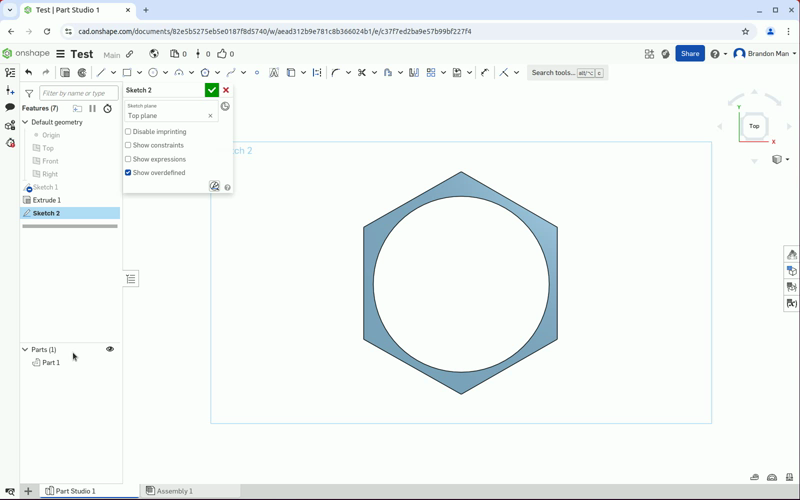
key(y)
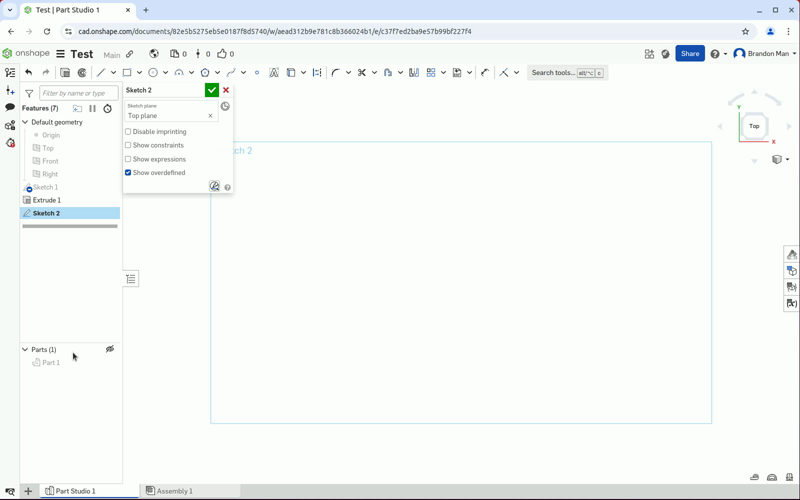
key(c)
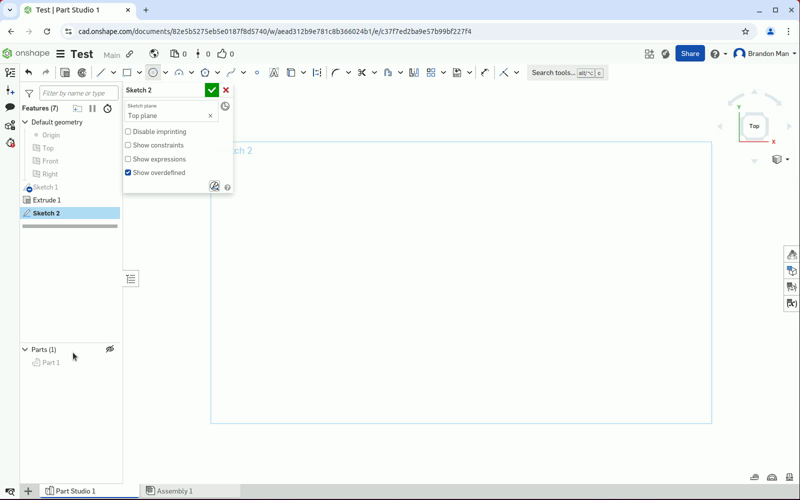
key_down(shift)
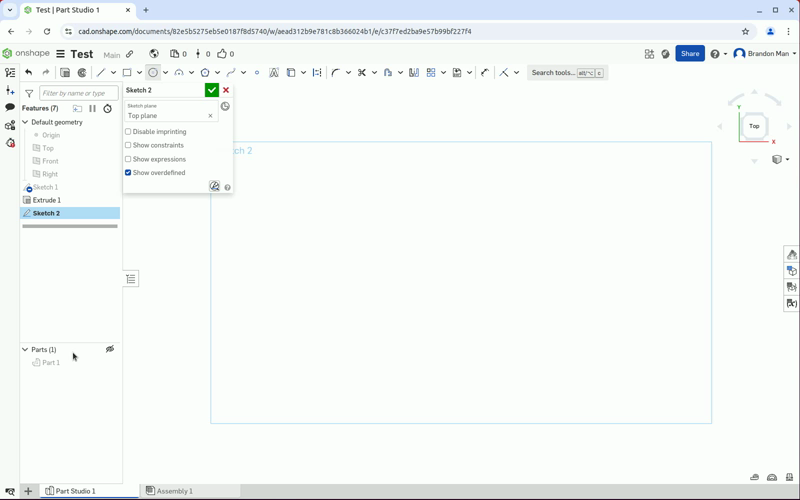
mouse_move(461, 282)
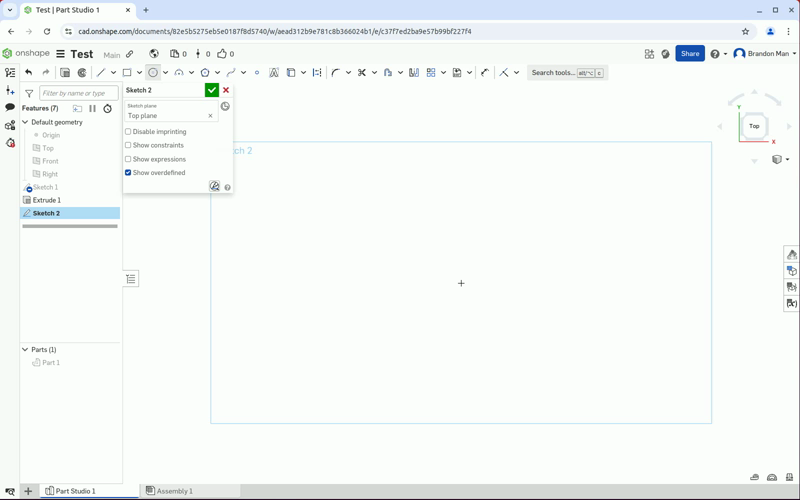
click(461, 282)
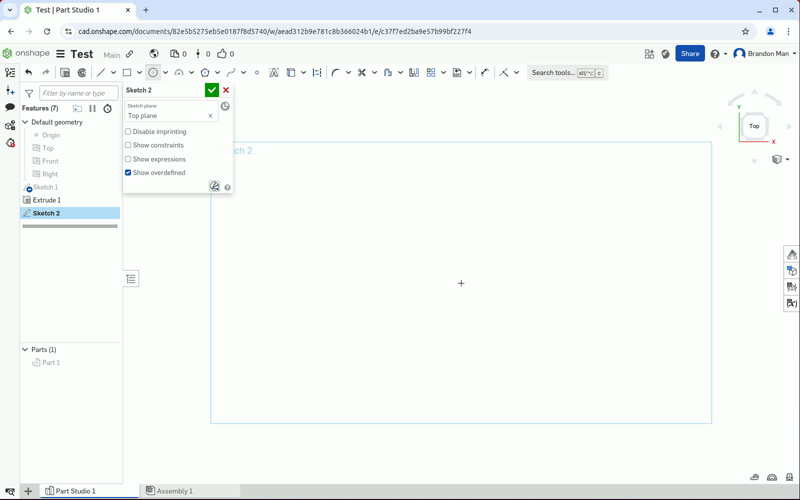
key_up(shift)
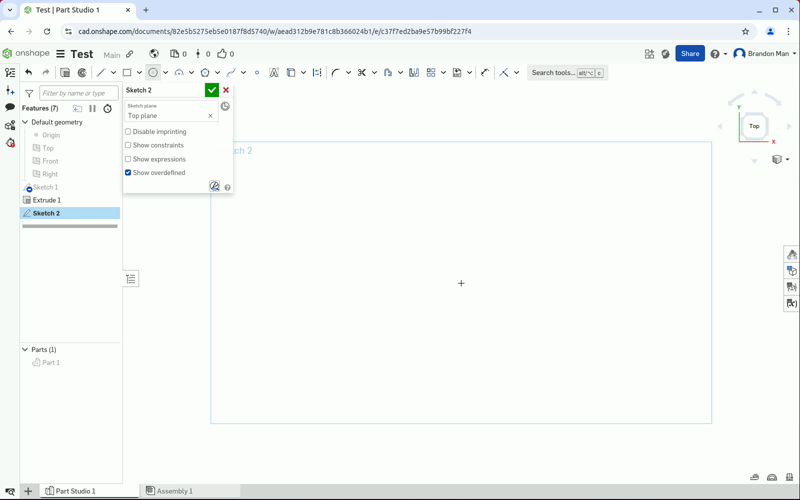
mouse_move(549, 282)
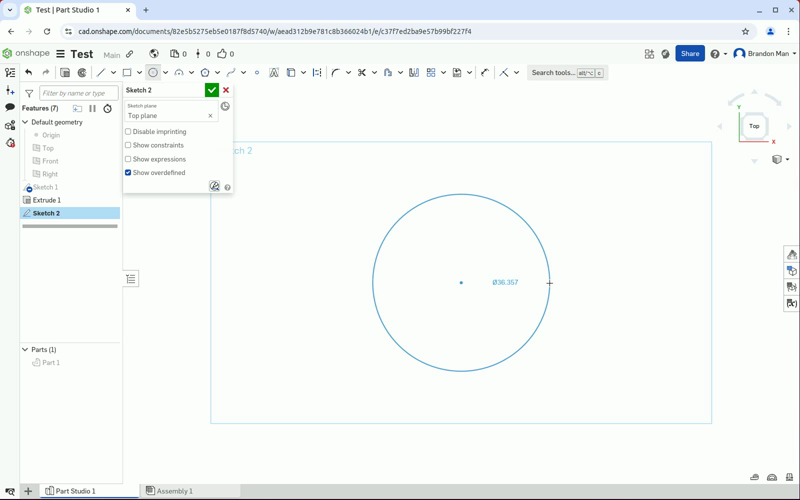
click(549, 282)
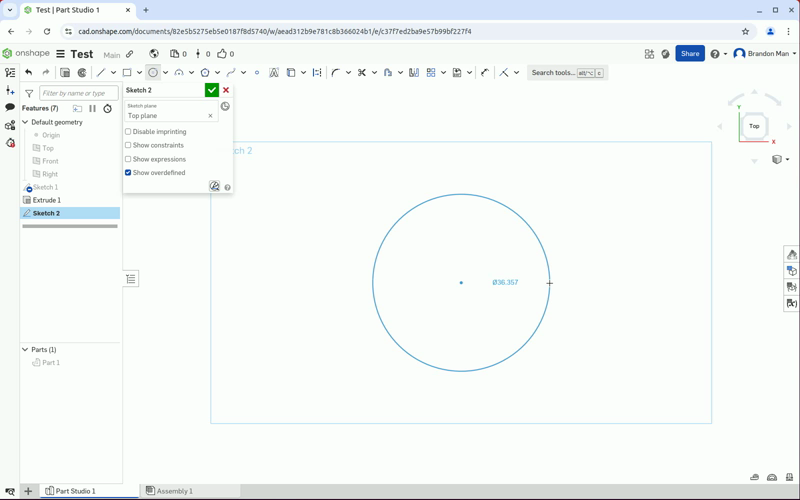
key(esc)
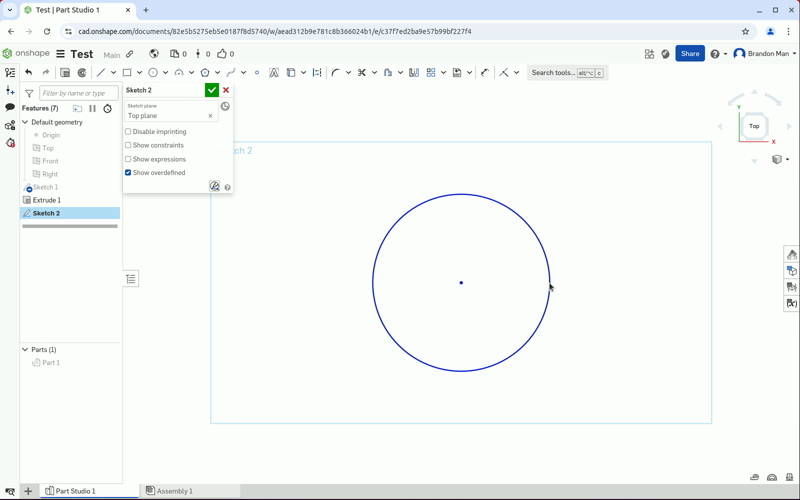
mouse_move(517, 256)
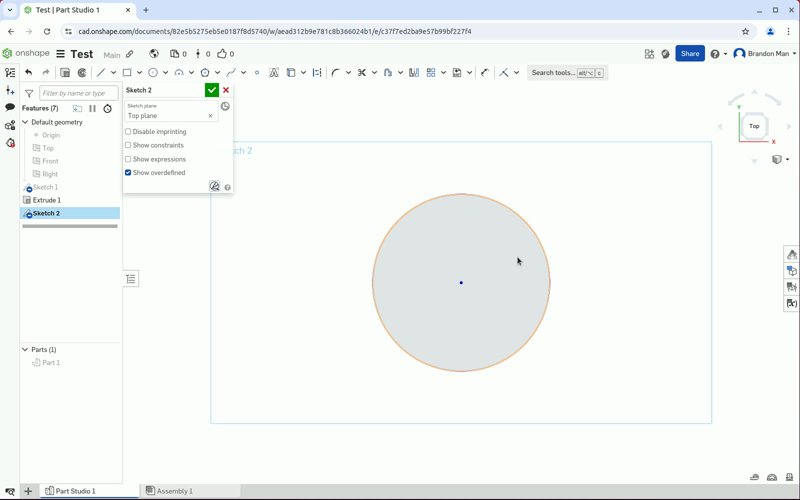
click(517, 256)
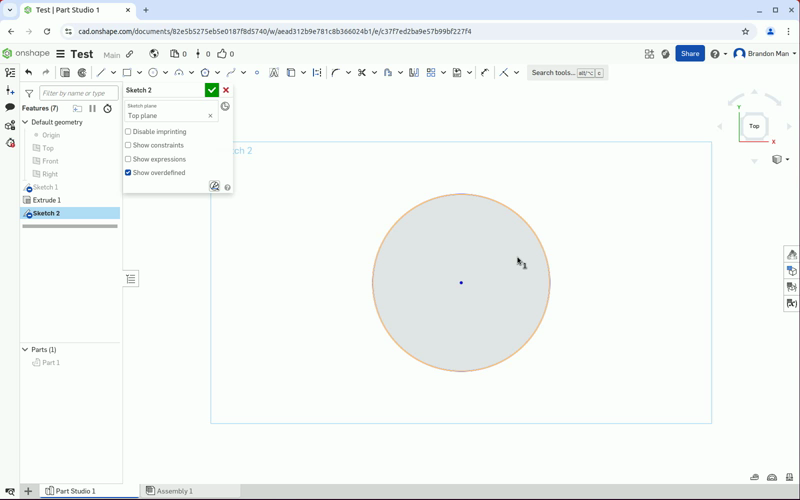
mouse_move(73, 352)
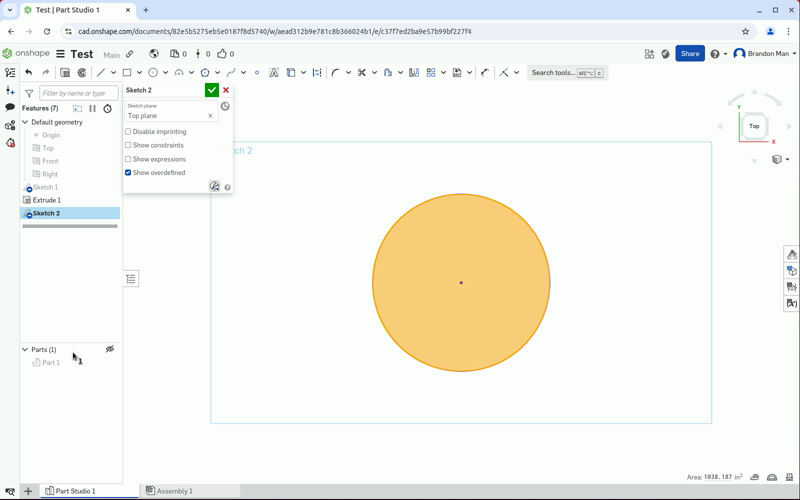
key(shift+y)
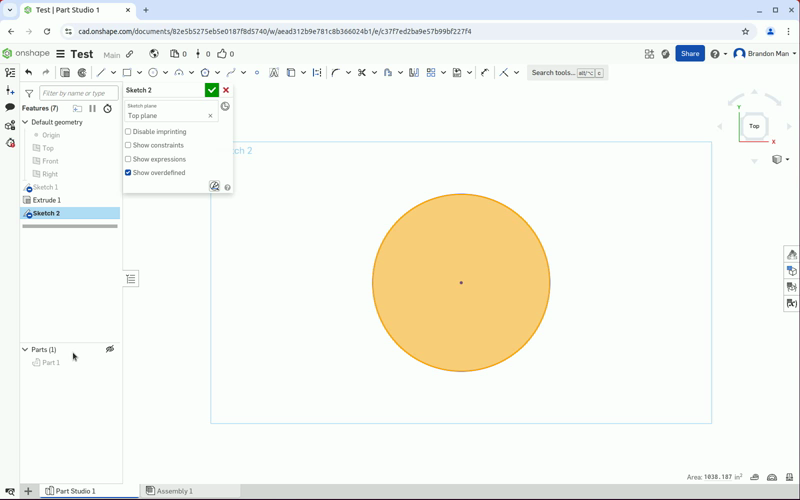
key(shift+e)
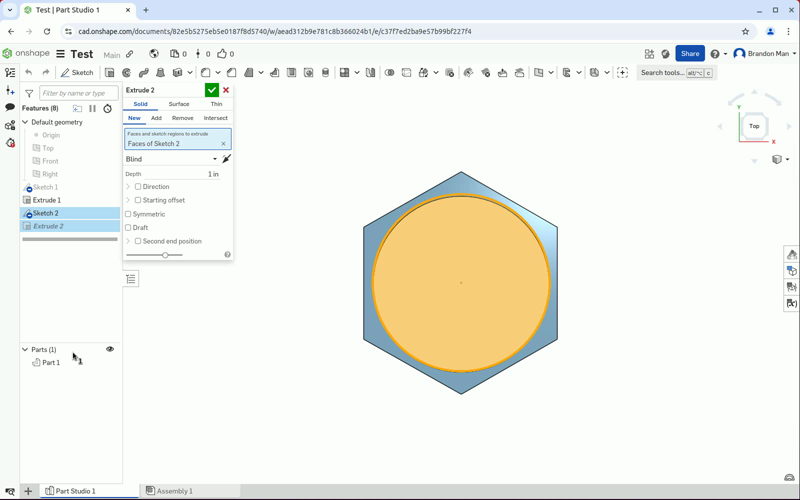
mouse_move(143, 106)
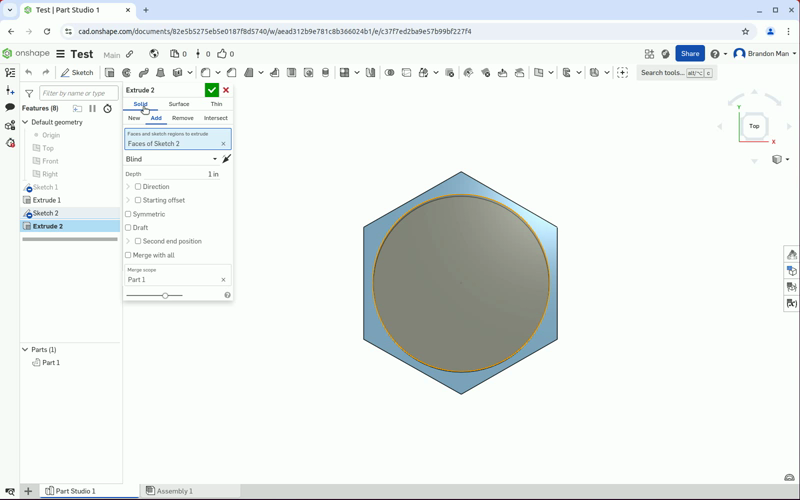
click(143, 106)
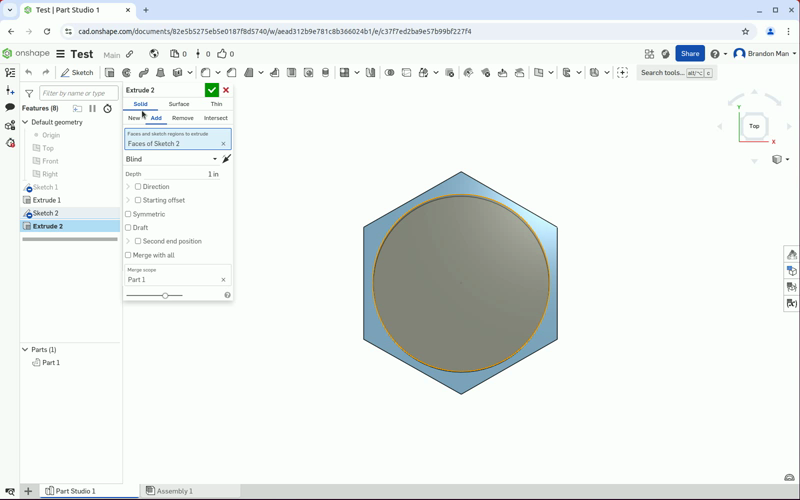
mouse_move(137, 120)
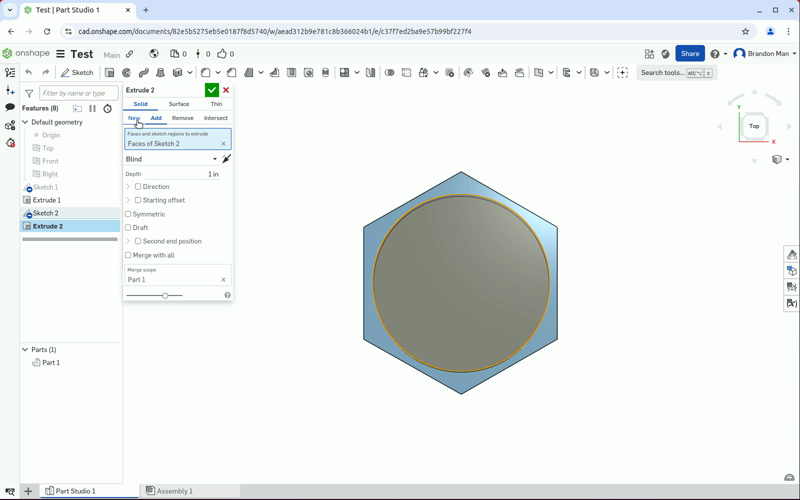
click(137, 120)
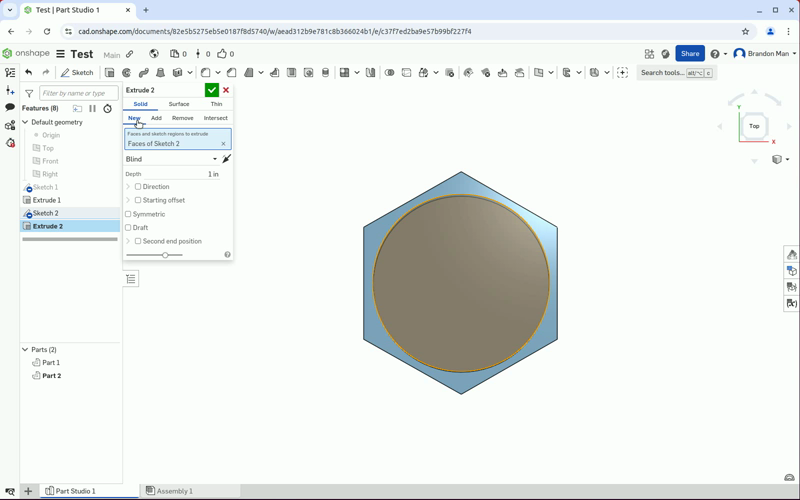
key(tab, 4)
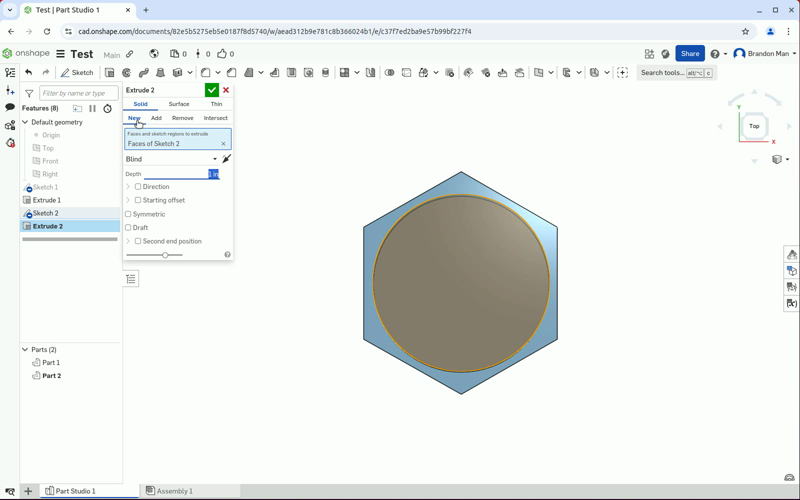
text(8.906)
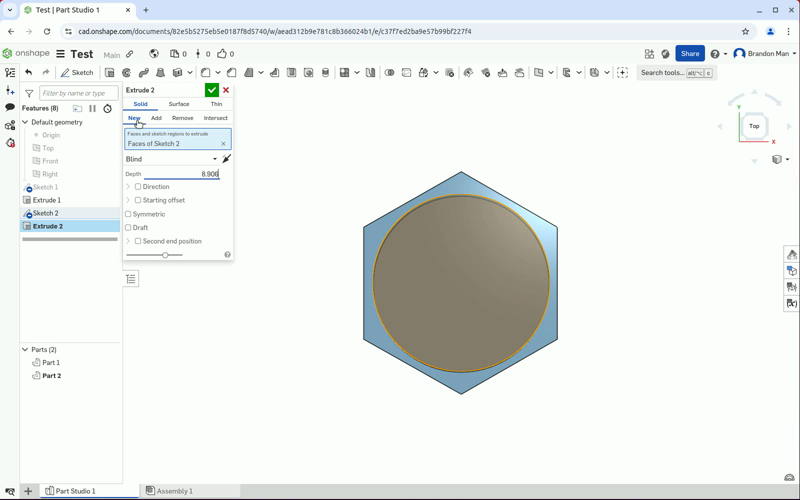
key(enter)
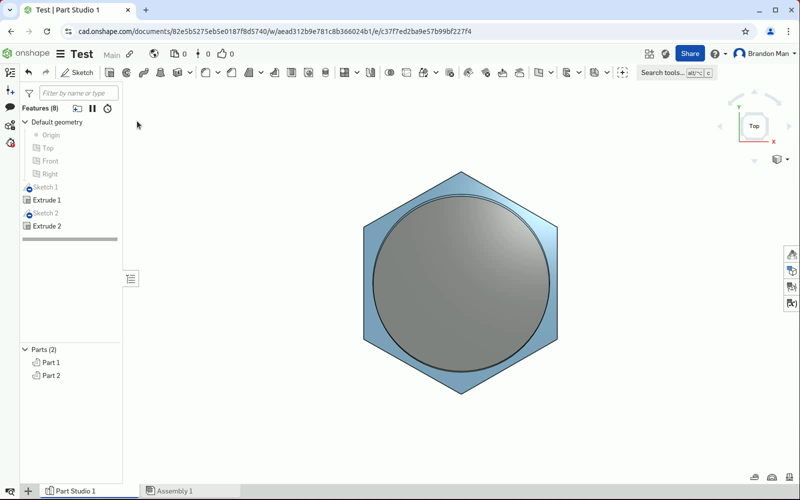
key(shift+h)
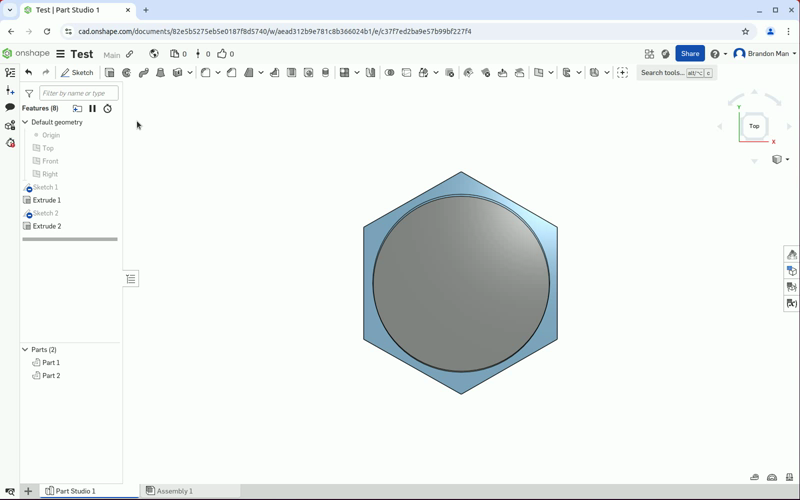
key(shift+h)
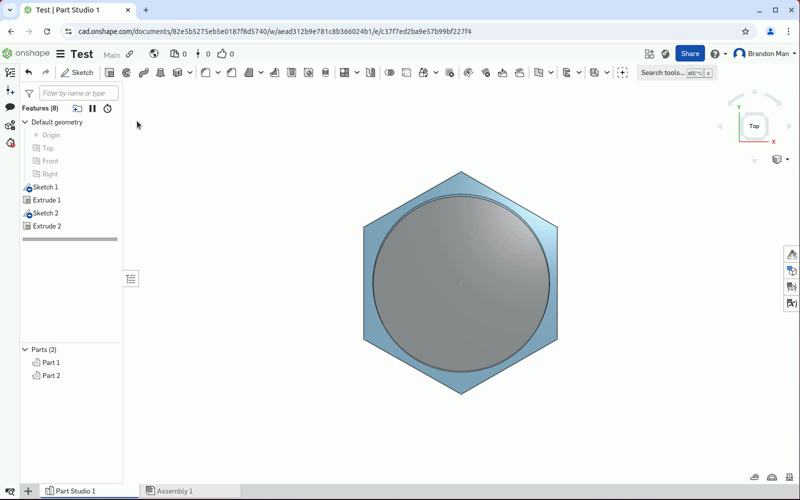
key(shift+7)
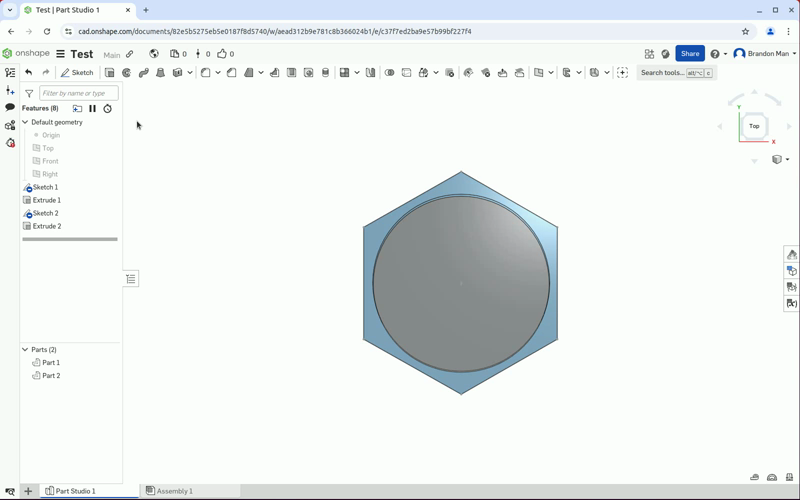
key(up, 3)
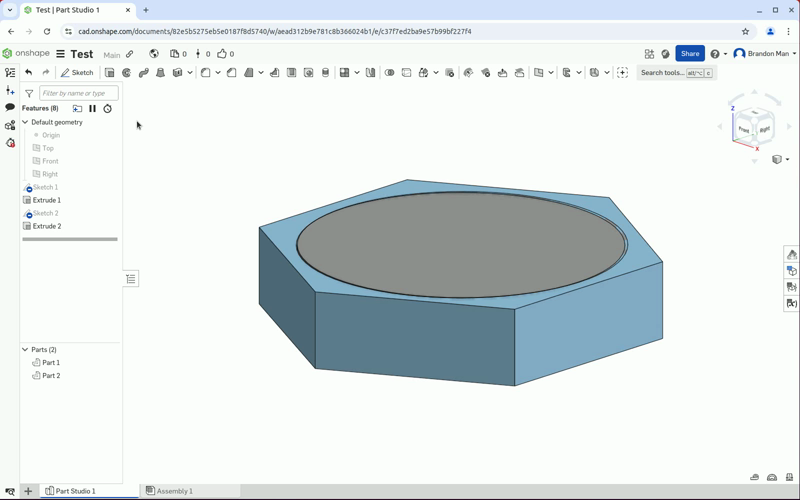
key(left, 3)
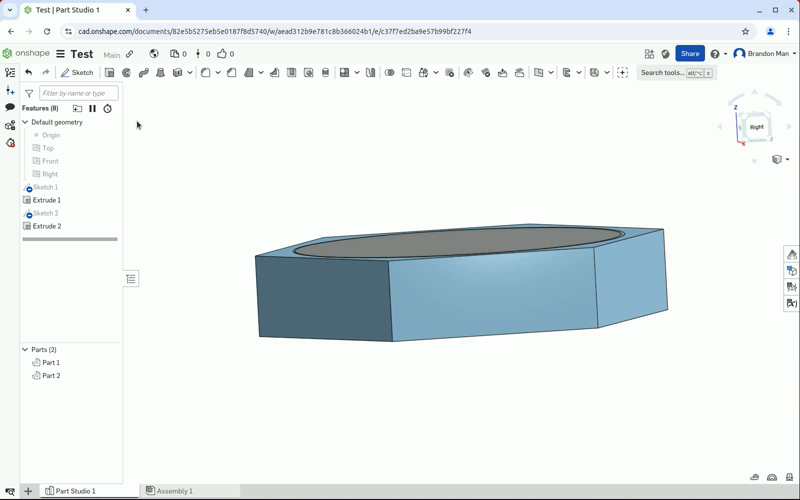
key(right, 3)
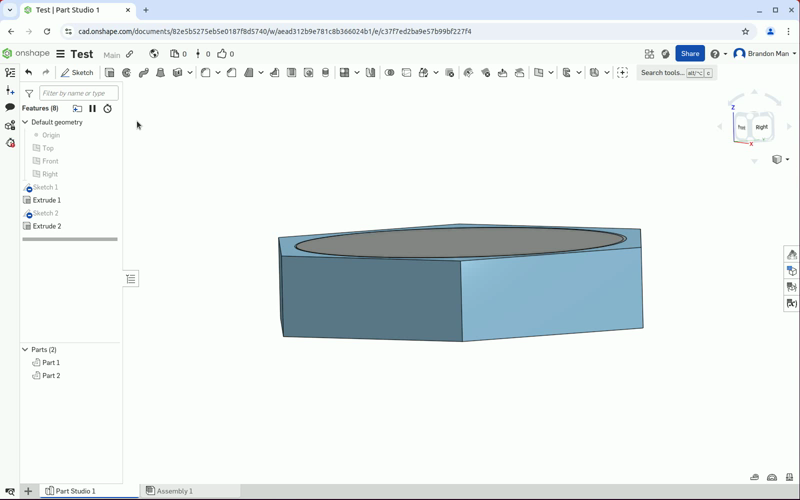
key(down, 3)
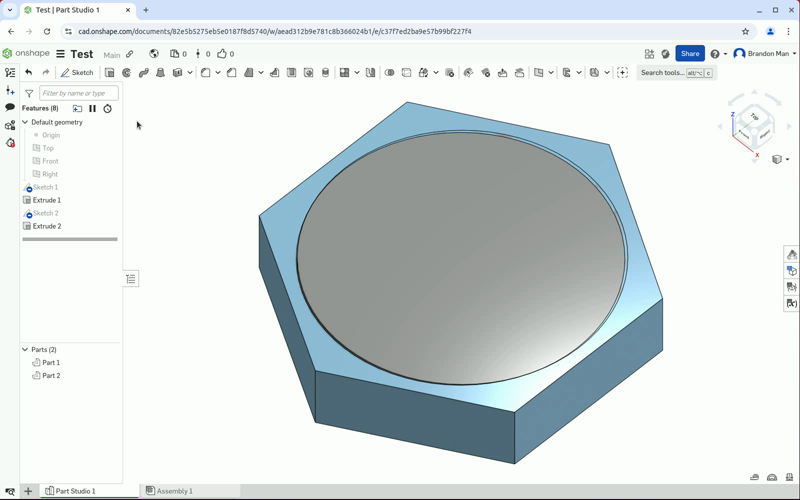
mouse_move(73, 189)
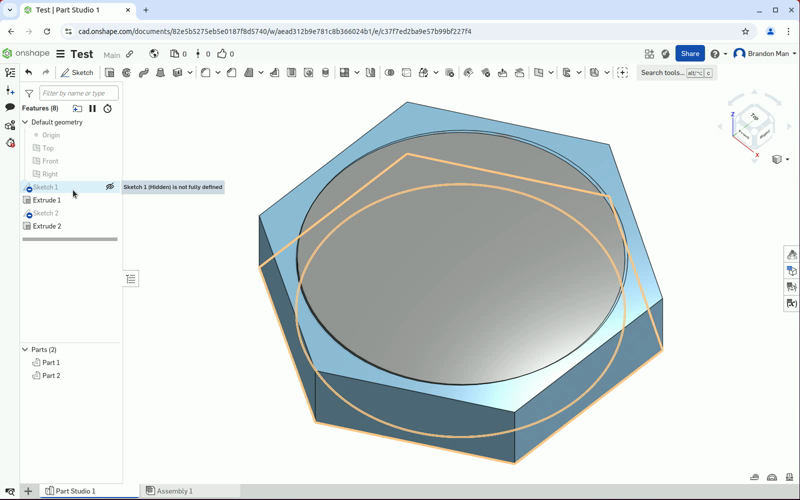
click(73, 189)